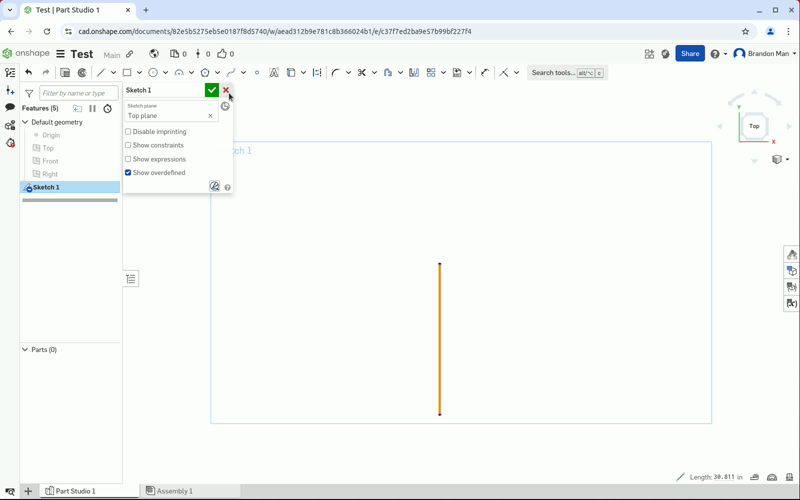
key(shift+h)
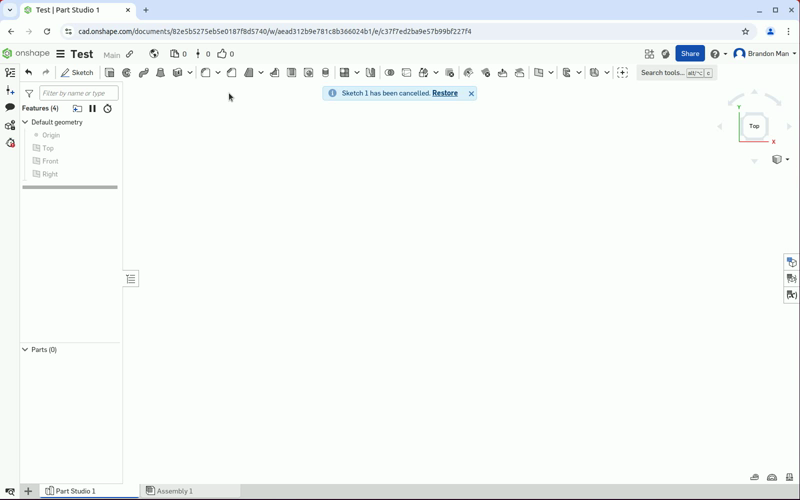
mouse_move(73, 352)
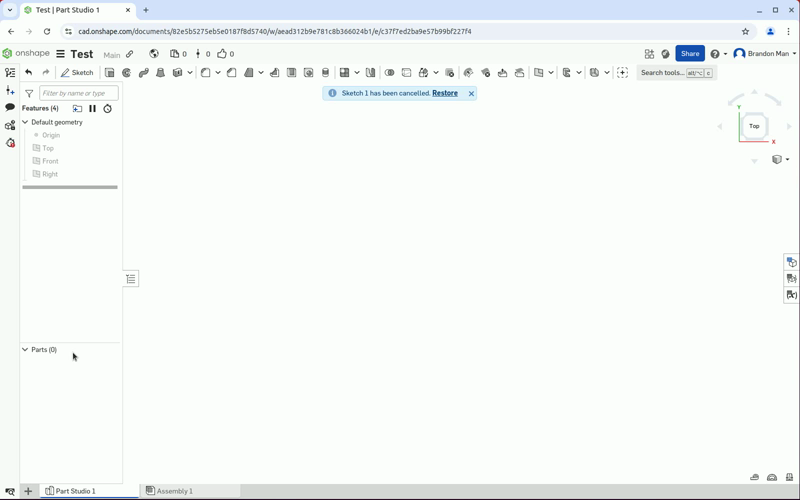
key(y)
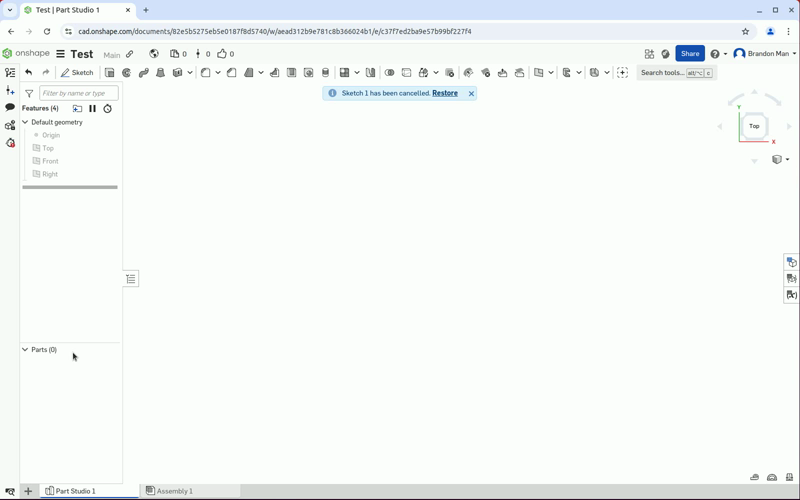
key(shift+p)
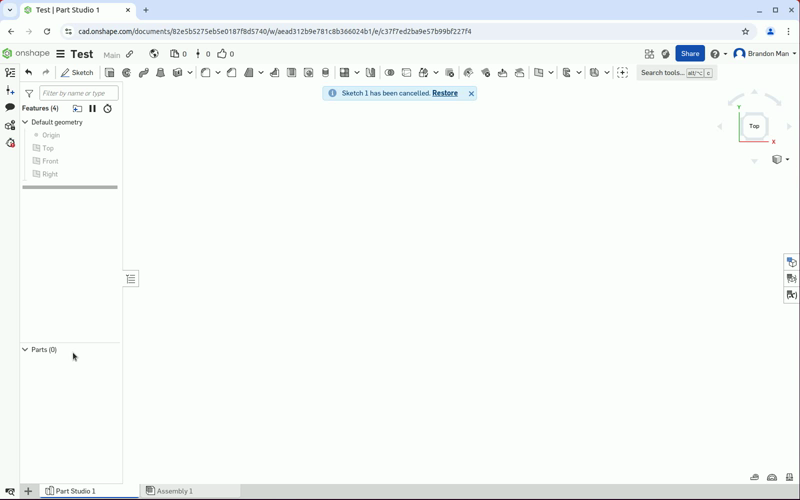
key(space)
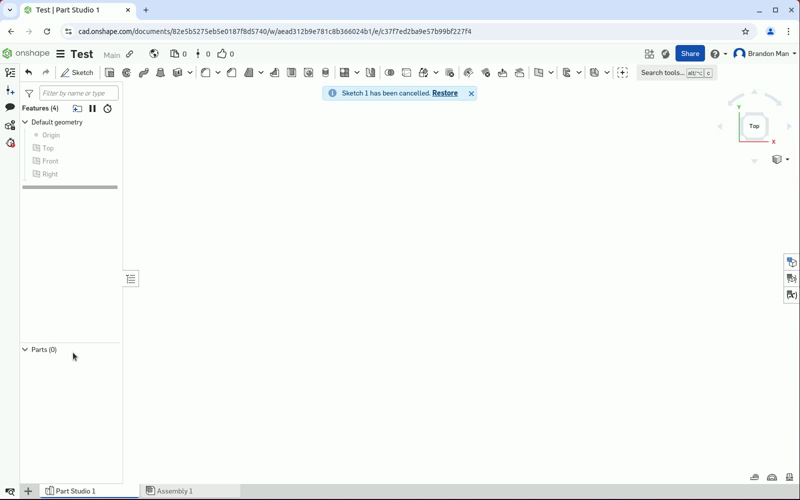
key_down(shift)
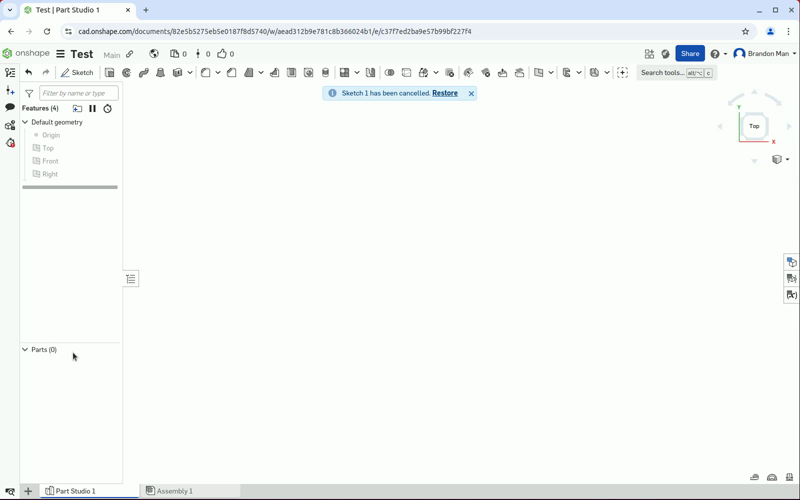
key(up)
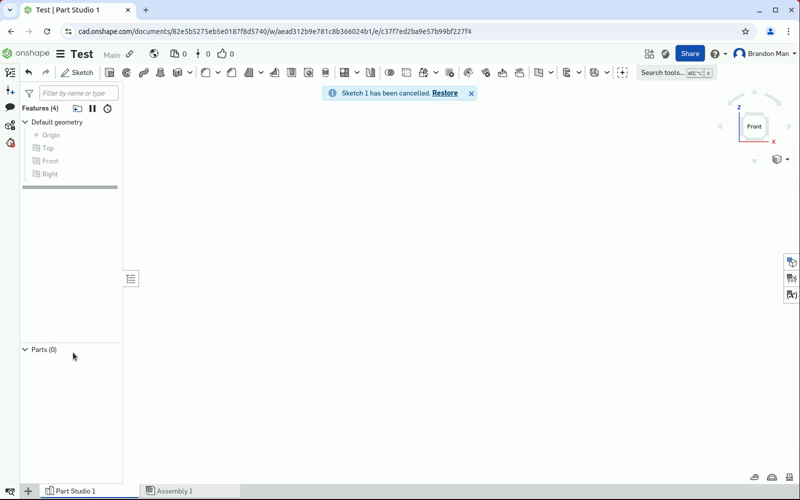
key_up(shift)
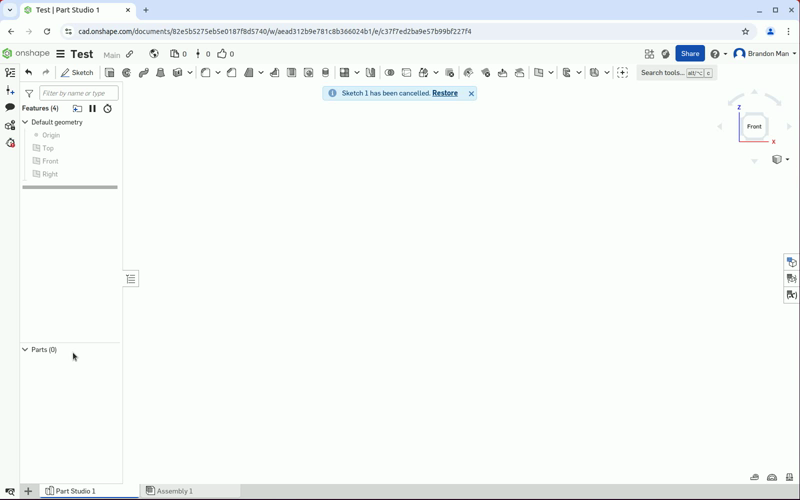
mouse_move(73, 352)
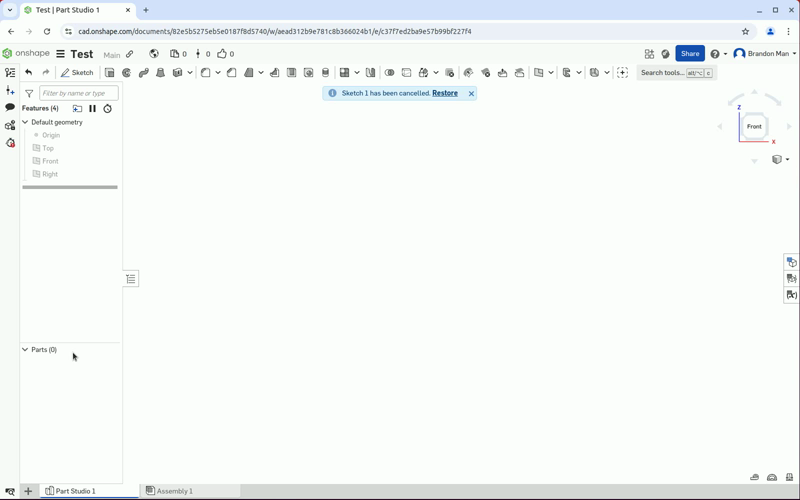
key(shift+y)
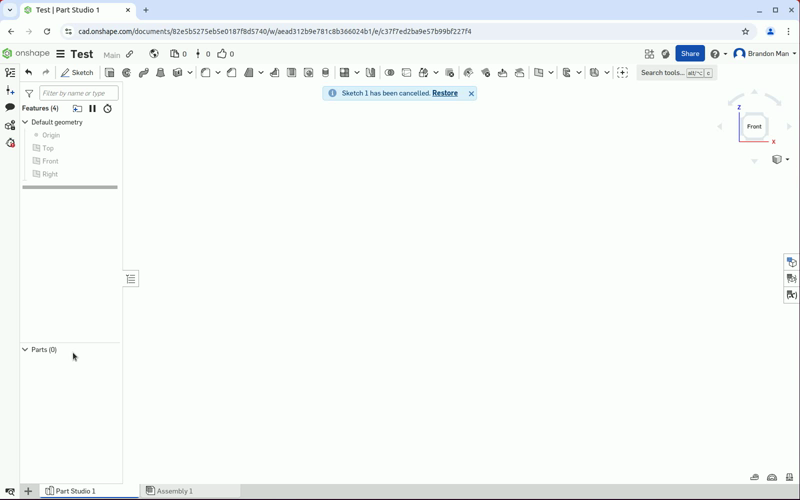
key(shift+s)
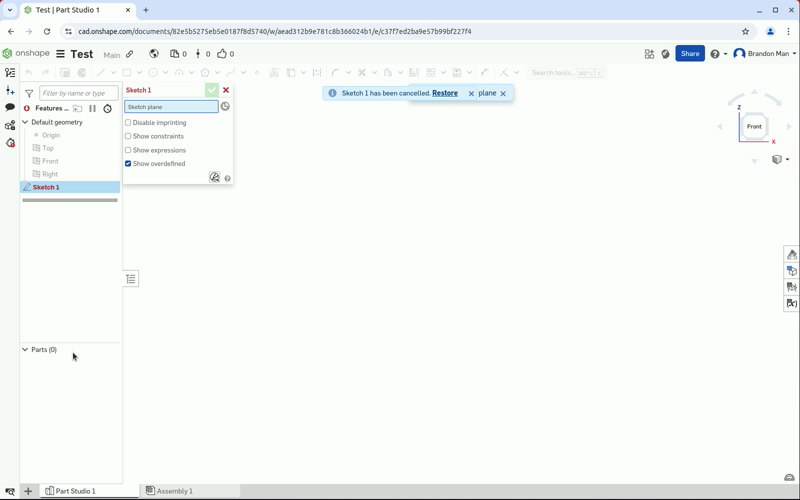
mouse_move(73, 163)
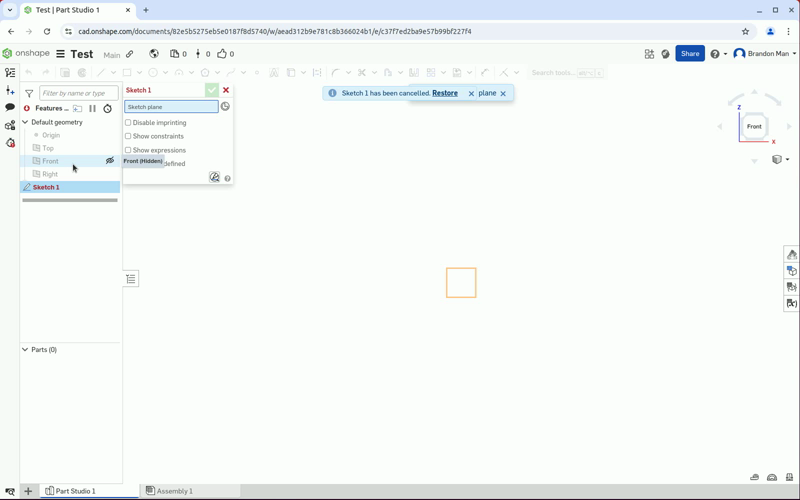
click(73, 163)
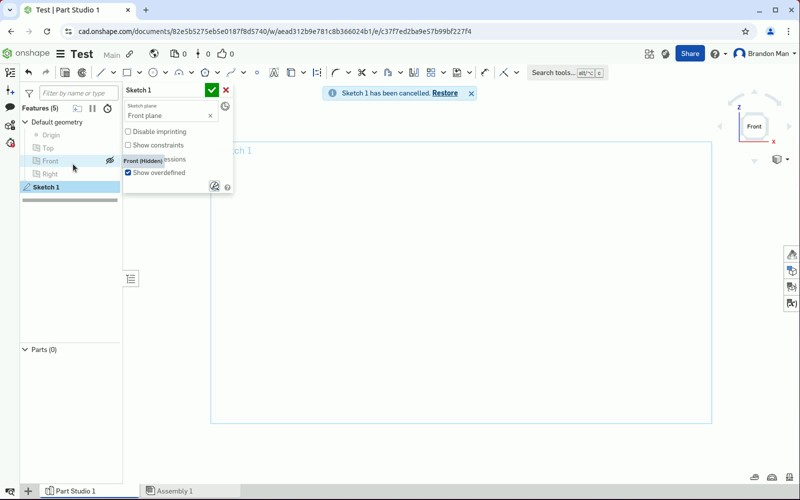
mouse_move(73, 352)
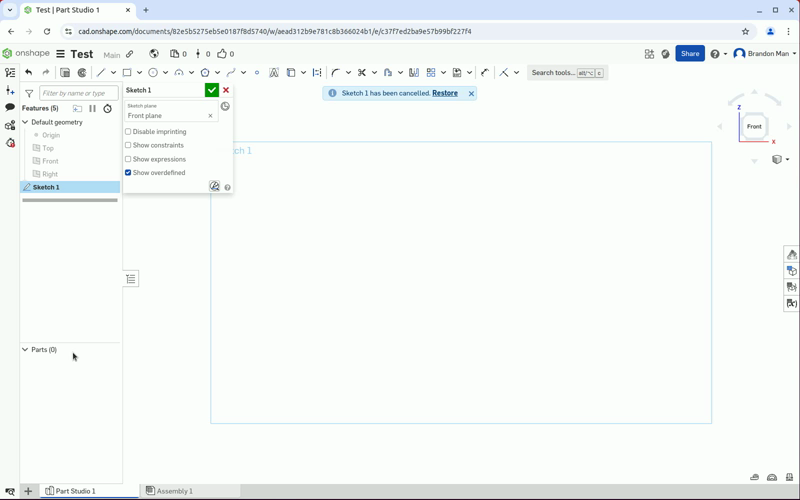
key(y)
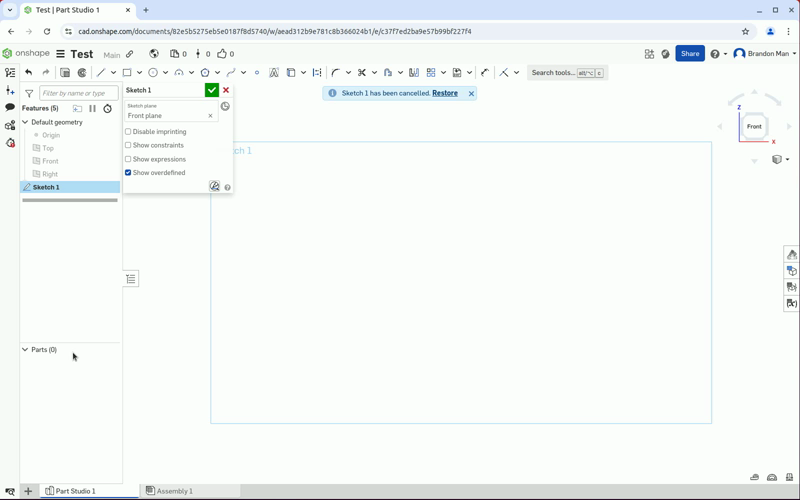
key(l)
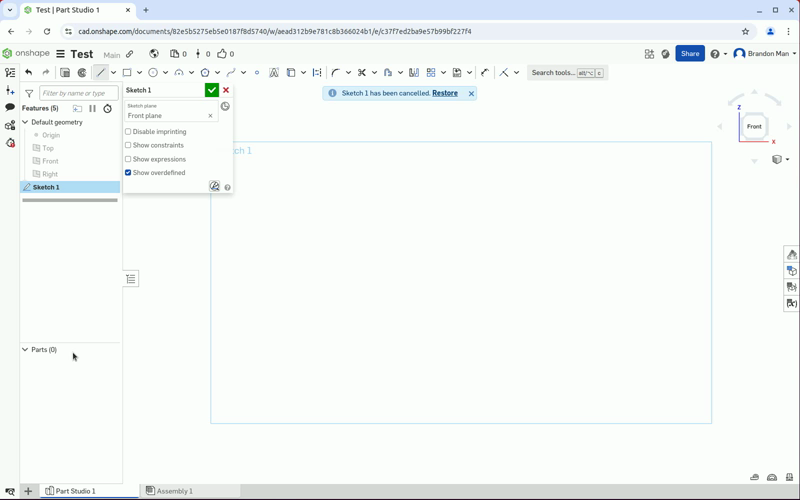
key_down(shift)
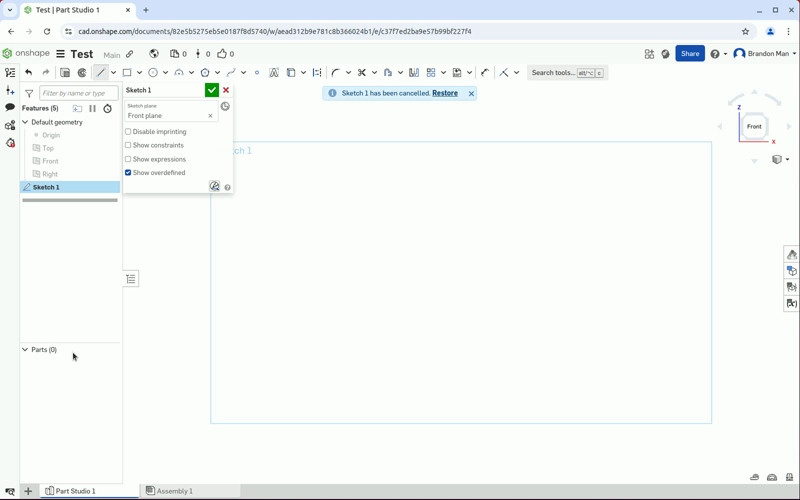
mouse_move(348, 349)
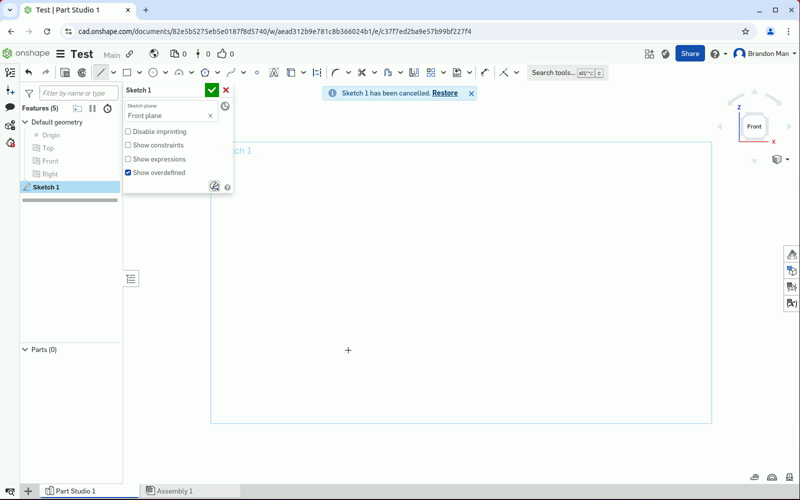
click(348, 349)
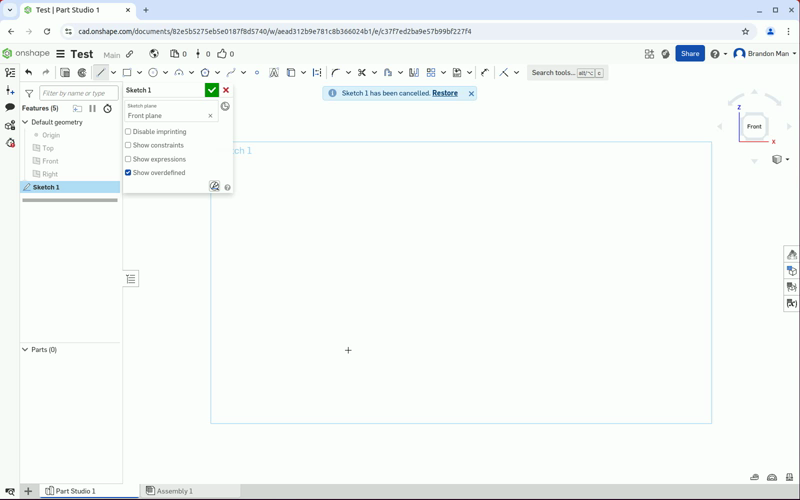
key_up(shift)
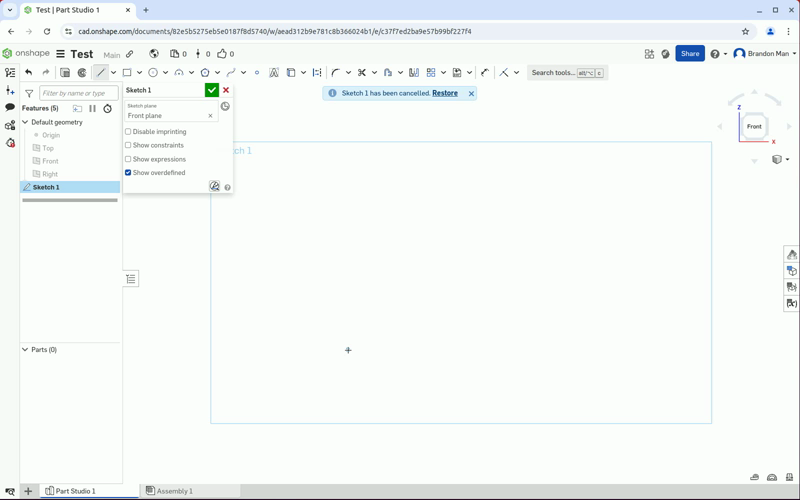
key_down(shift)
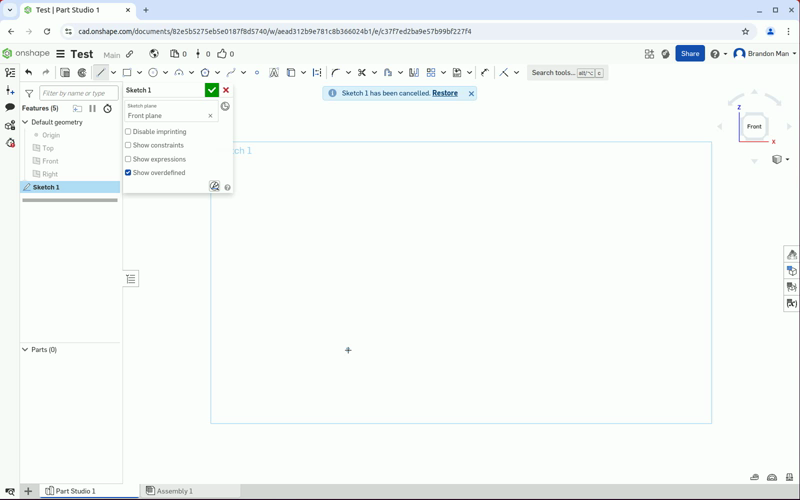
mouse_move(423, 349)
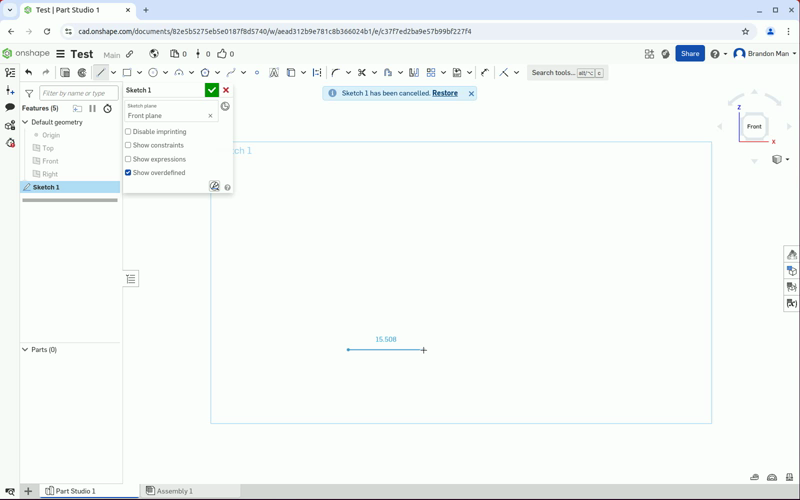
click(423, 349)
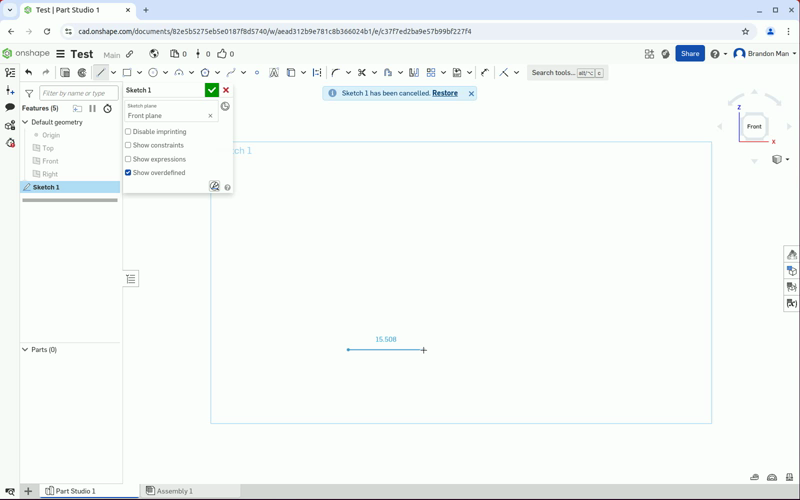
key_up(shift)
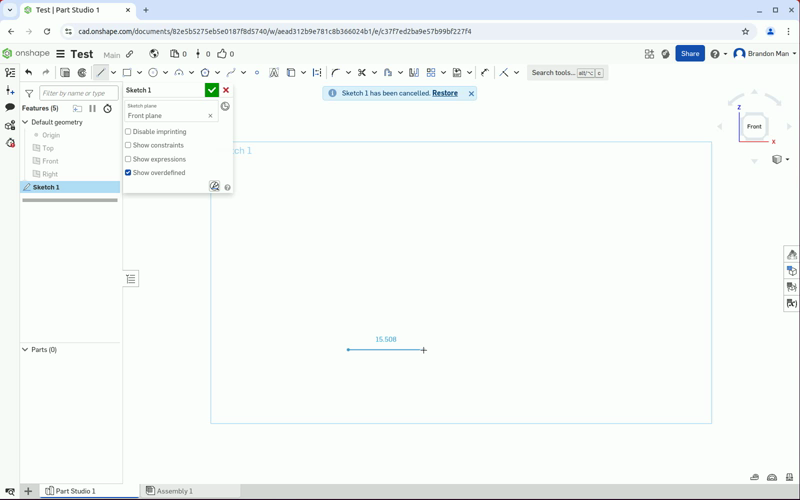
key_down(shift)
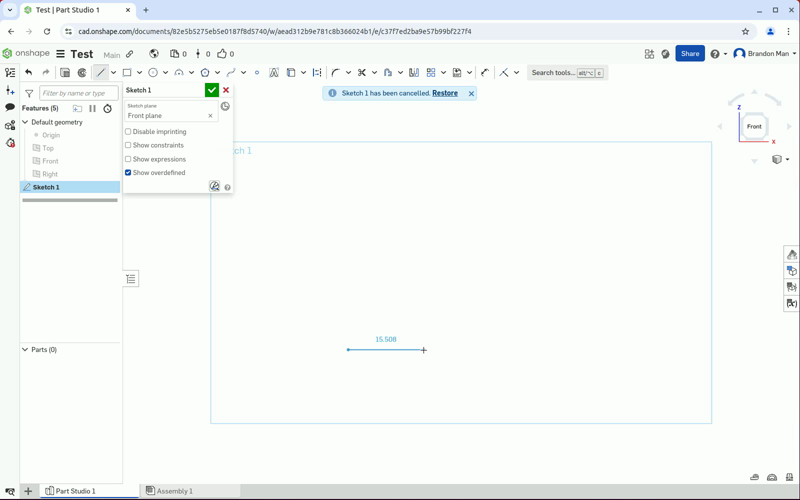
mouse_move(423, 244)
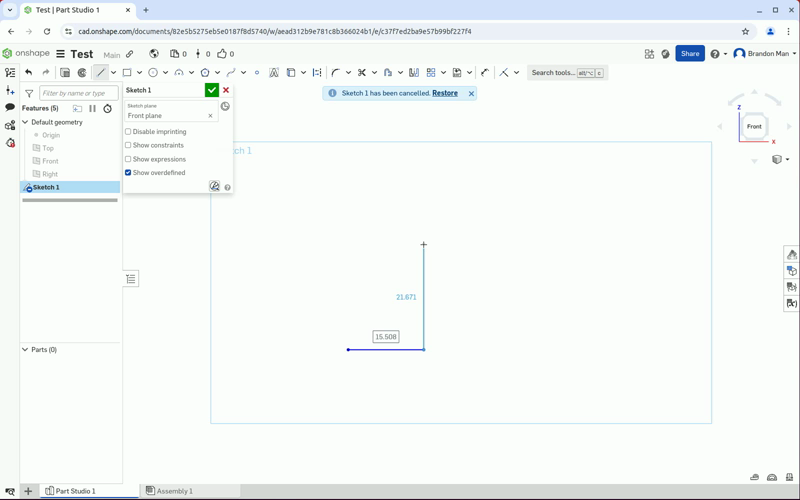
click(423, 244)
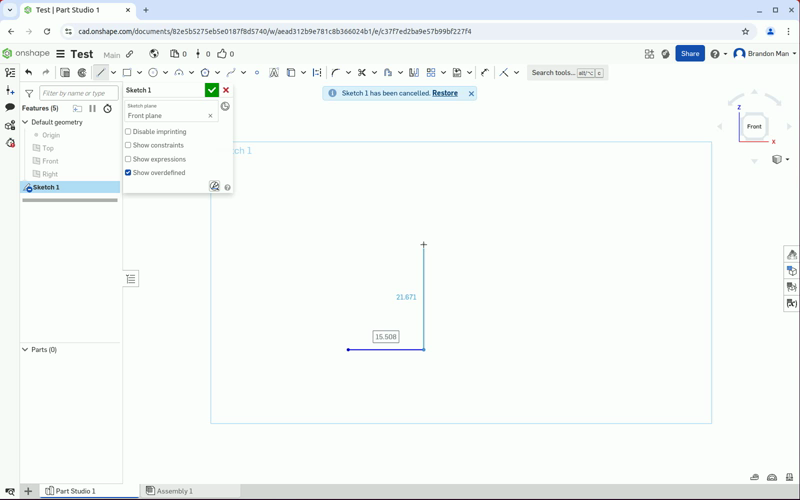
key_up(shift)
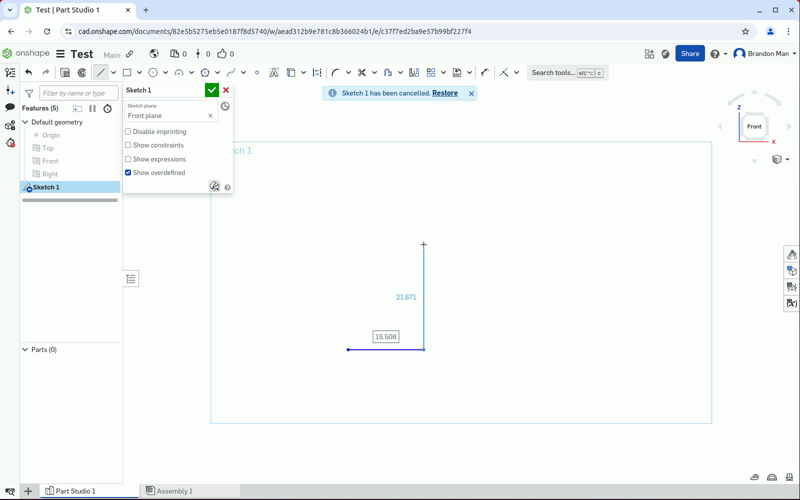
key_down(shift)
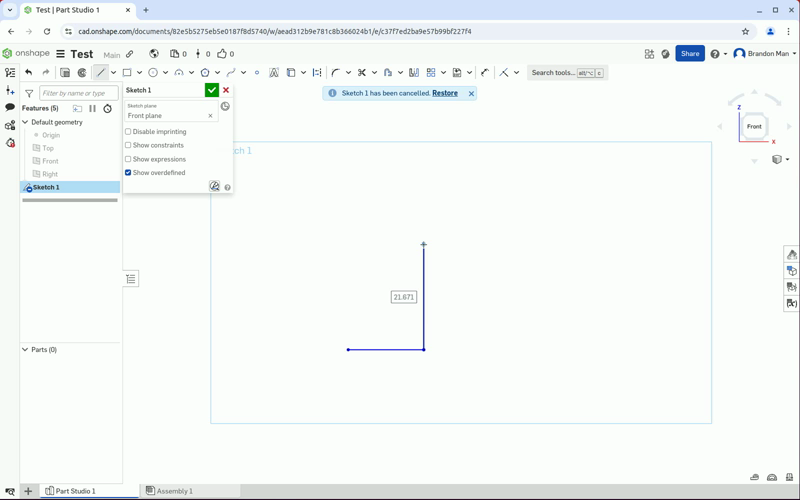
mouse_move(348, 244)
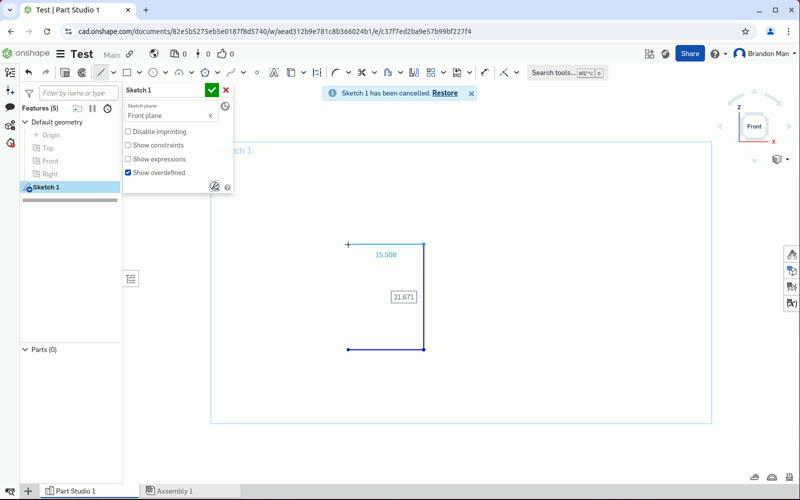
click(348, 244)
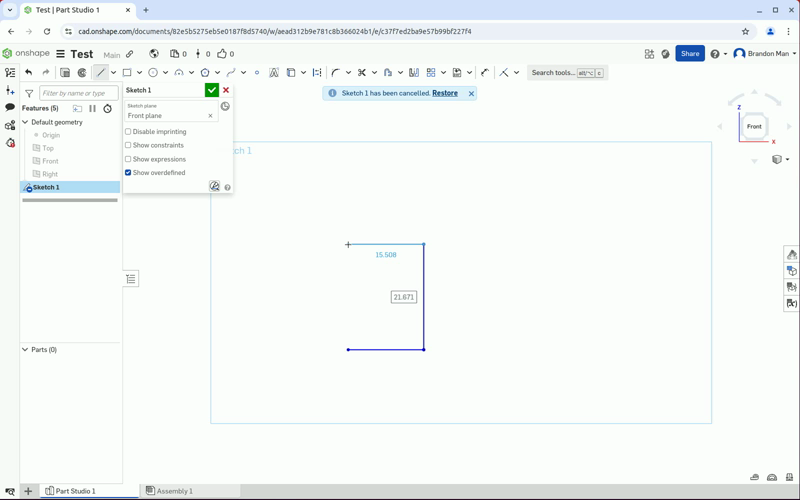
key_up(shift)
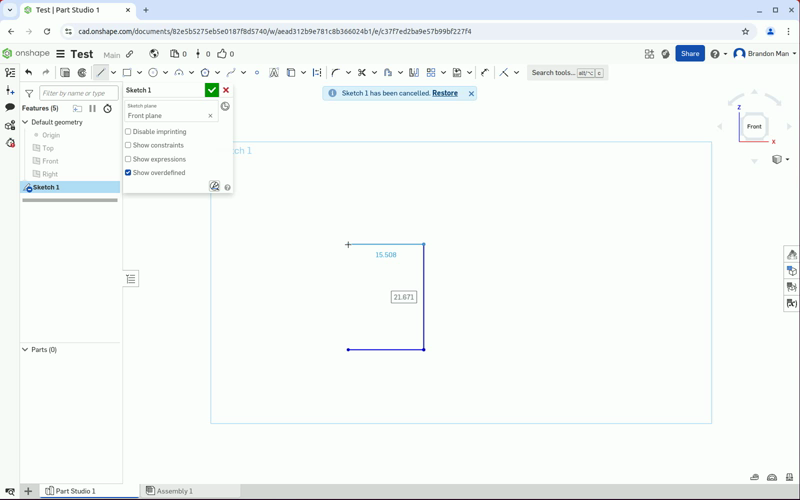
key_down(shift)
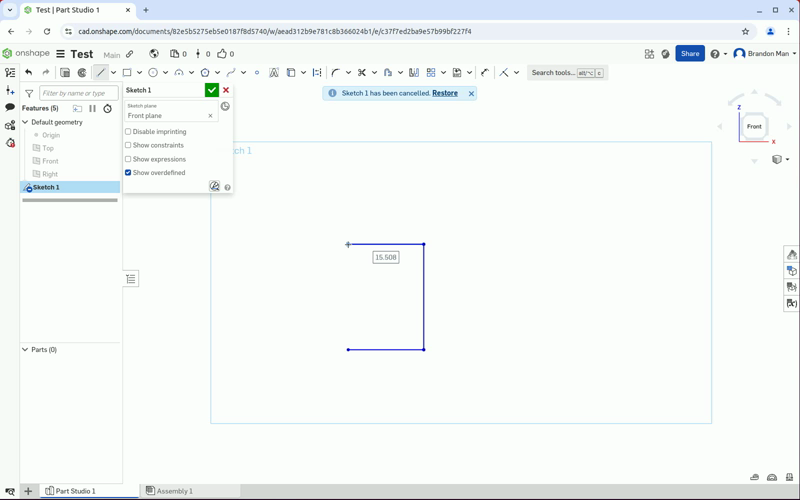
mouse_move(348, 349)
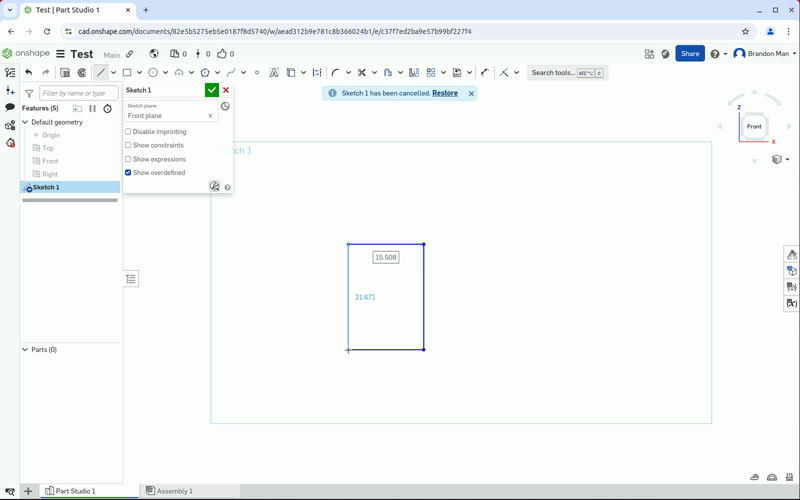
key_up(shift)
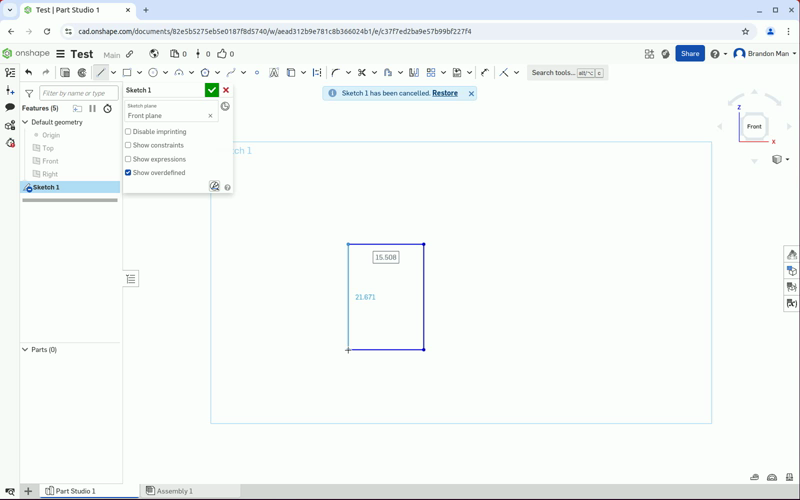
click(348, 349)
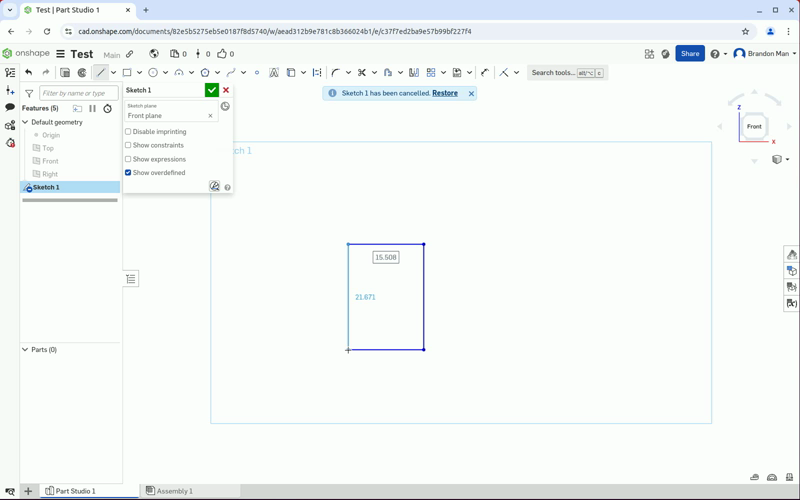
key(esc)
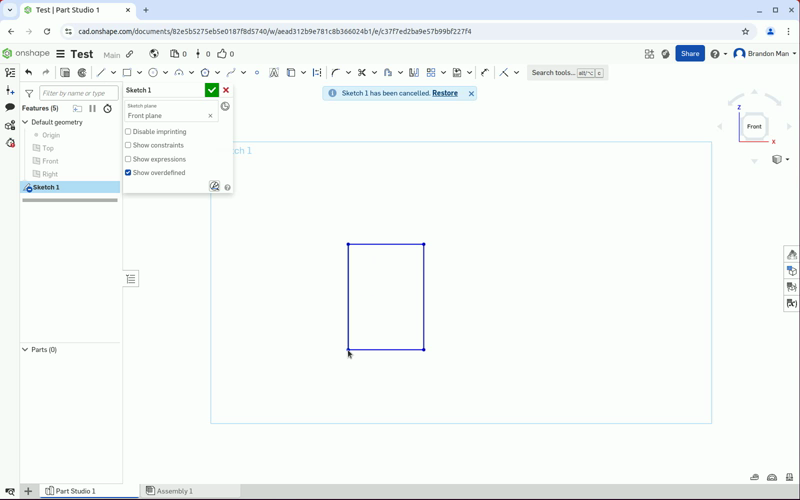
mouse_move(416, 315)
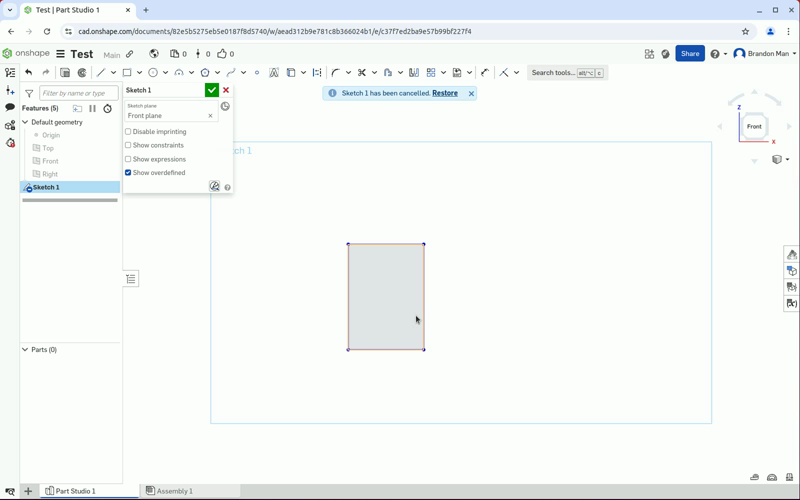
click(416, 315)
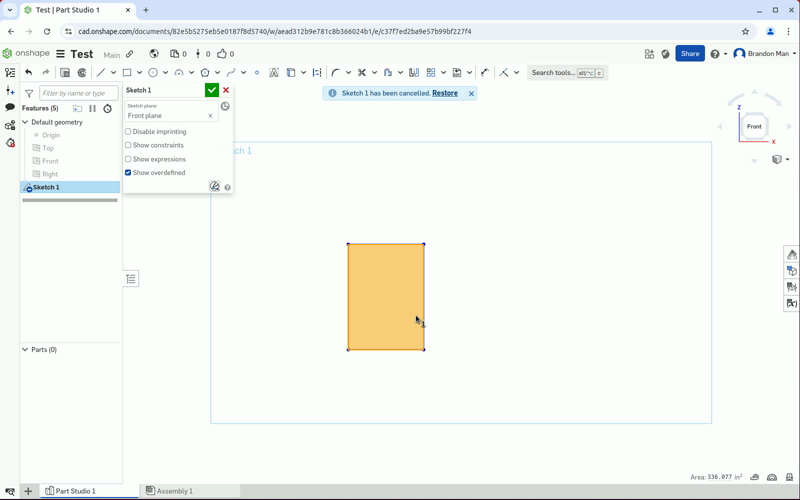
mouse_move(73, 352)
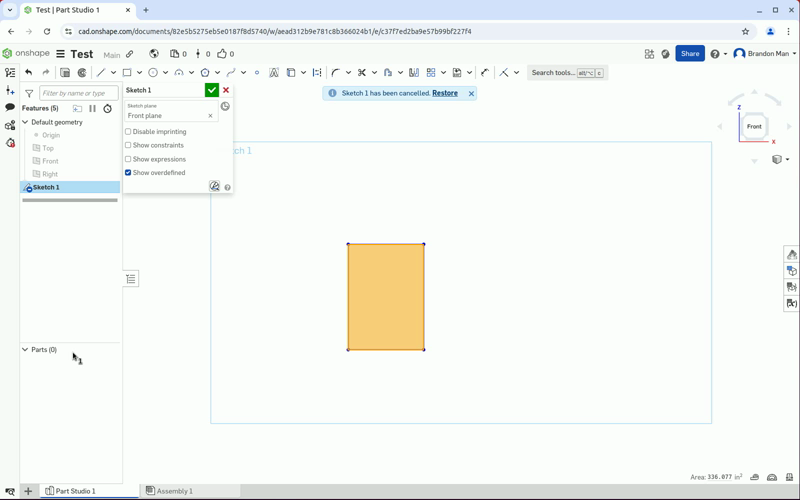
key(shift+y)
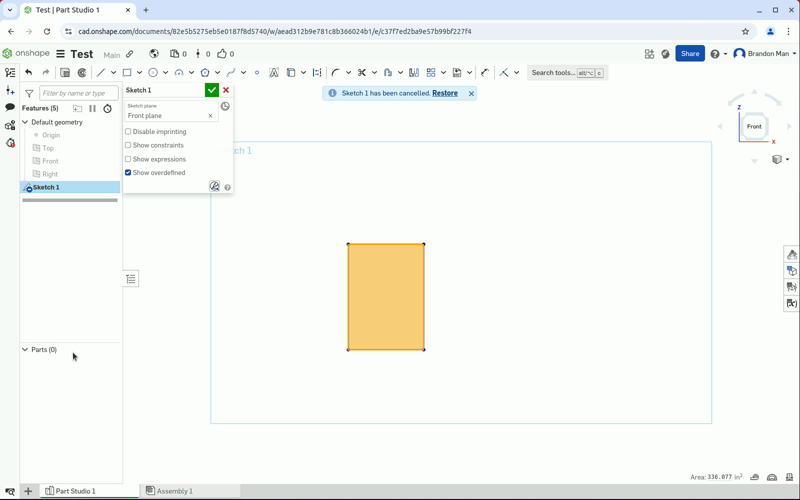
key(shift+e)
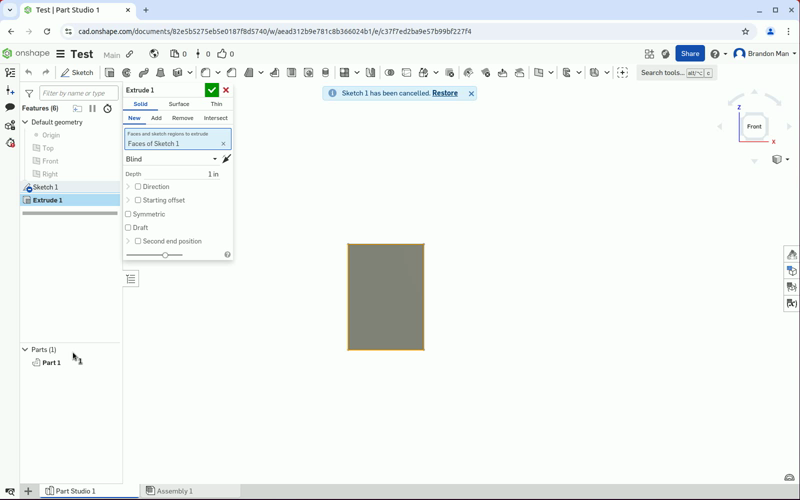
mouse_move(143, 106)
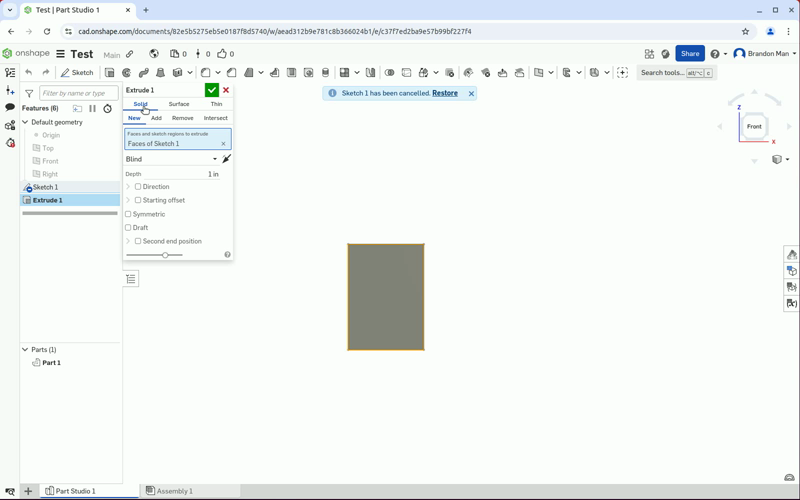
click(143, 106)
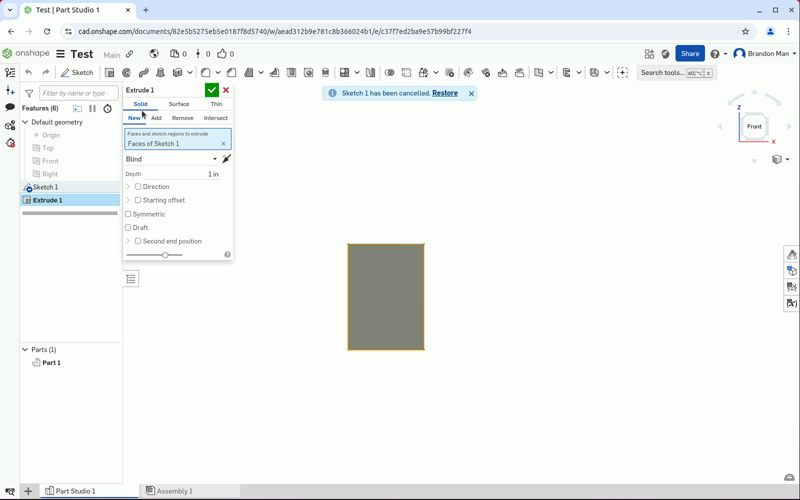
mouse_move(137, 120)
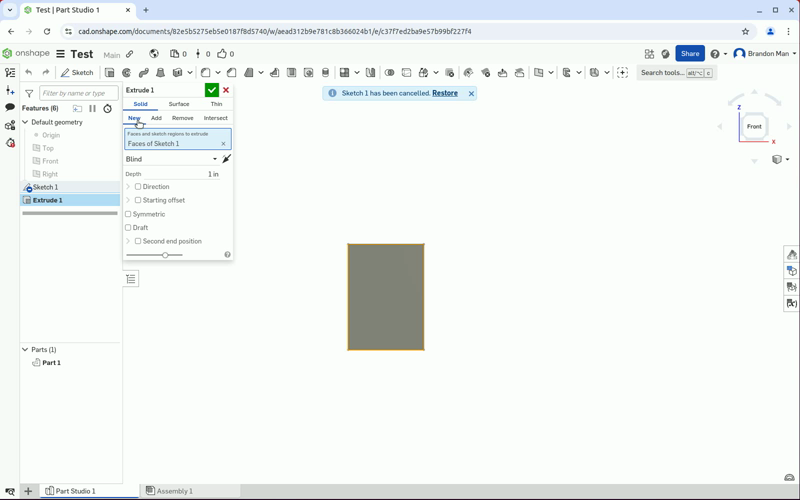
click(137, 120)
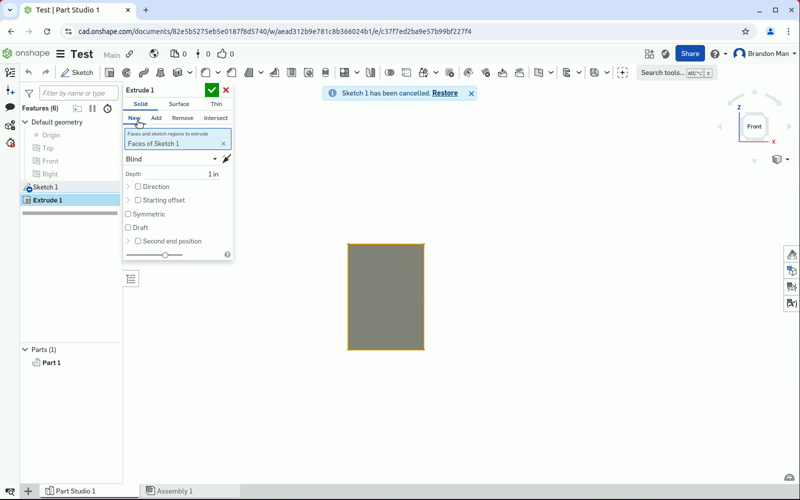
key(tab, 4)
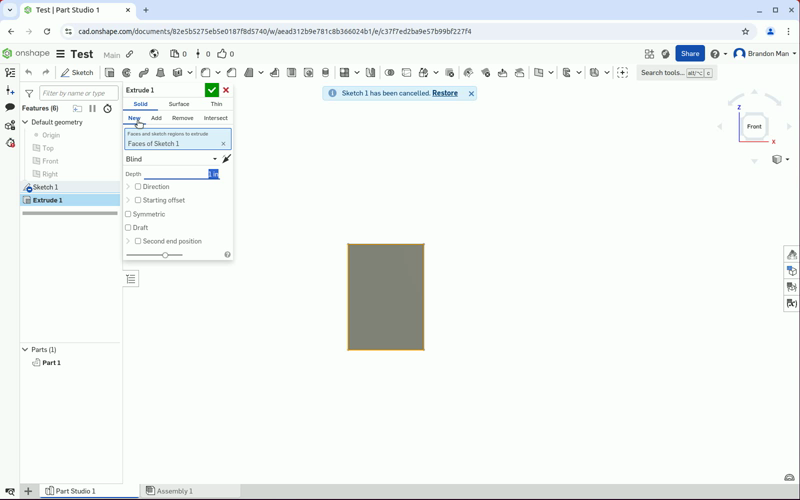
text(21.664)
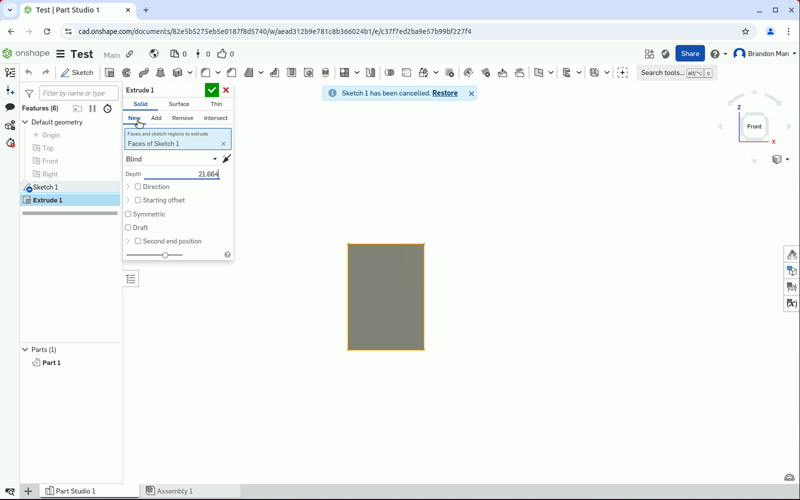
key(enter)
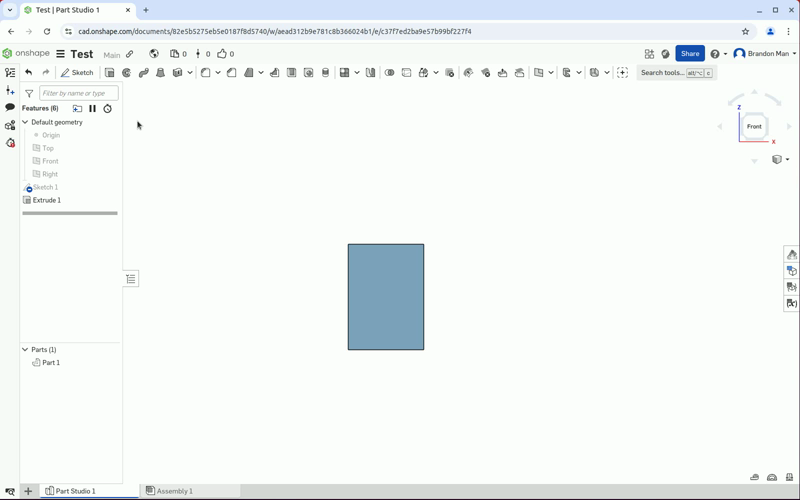
key(shift+h)
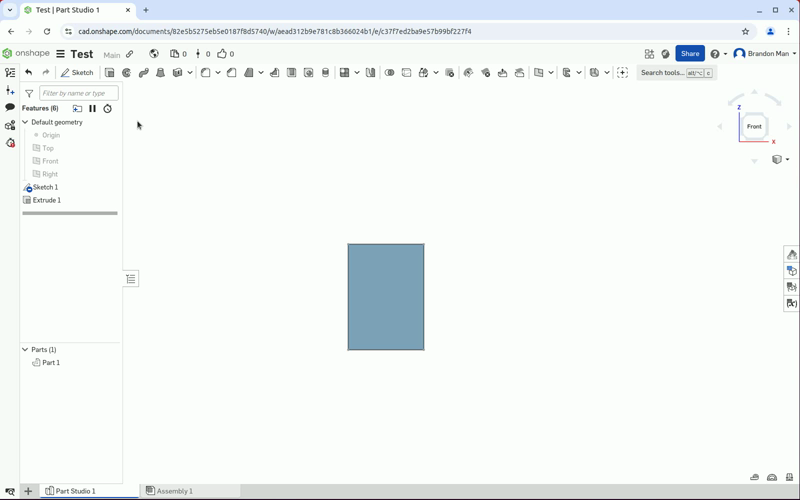
key(shift+h)
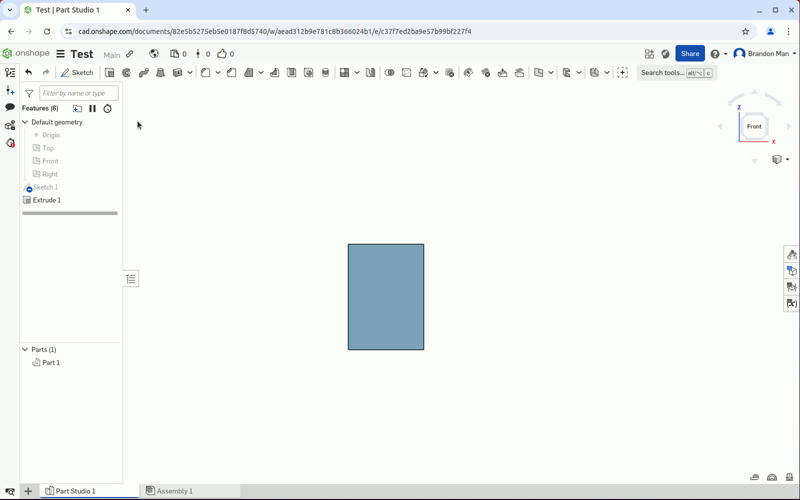
mouse_move(73, 189)
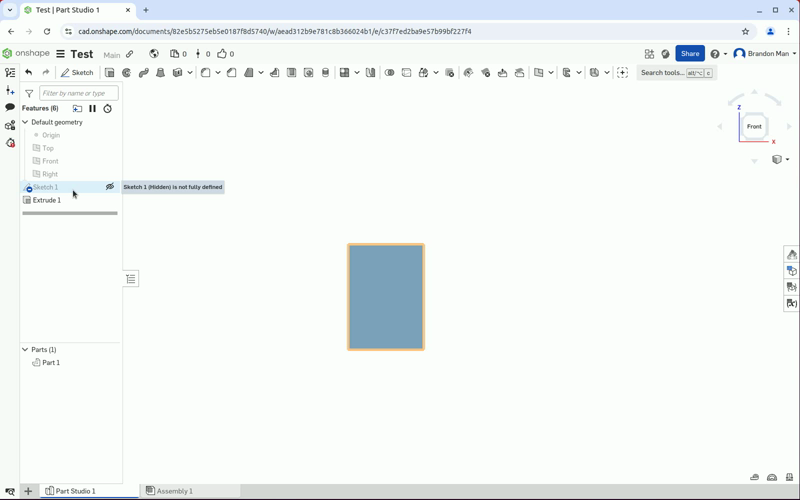
click(73, 189)
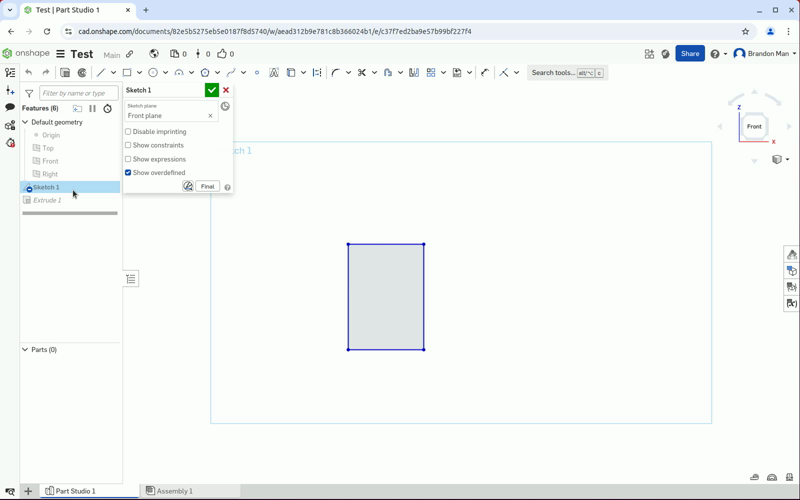
mouse_move(229, 92)
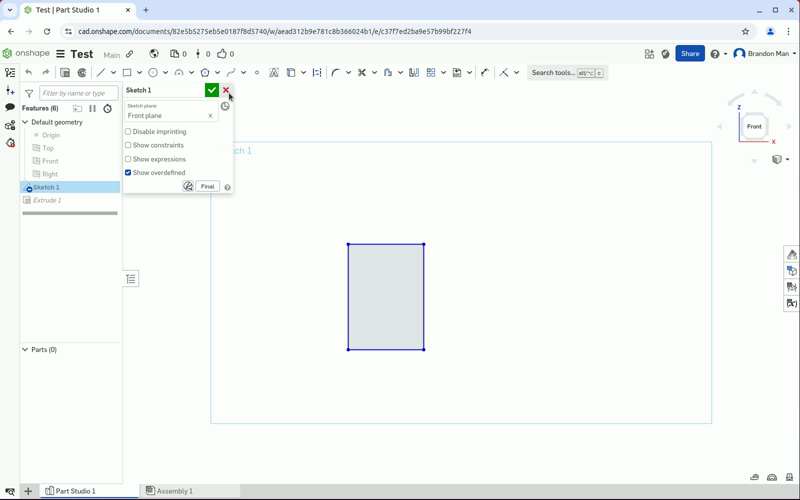
click(229, 92)
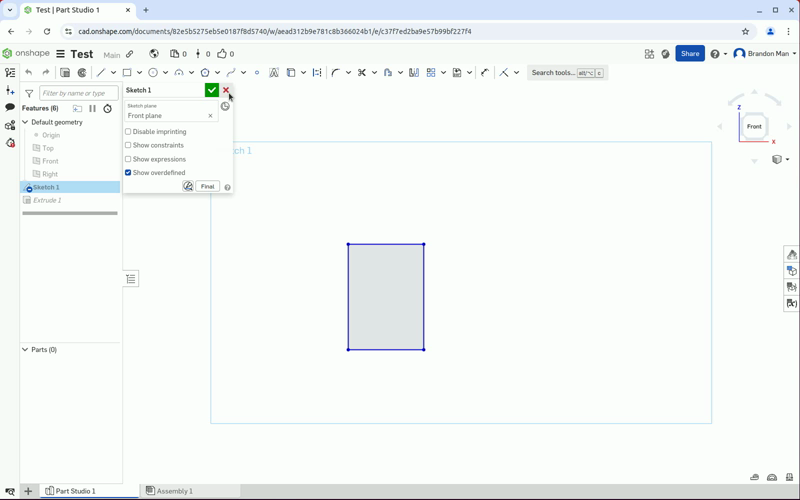
key(shift+s)
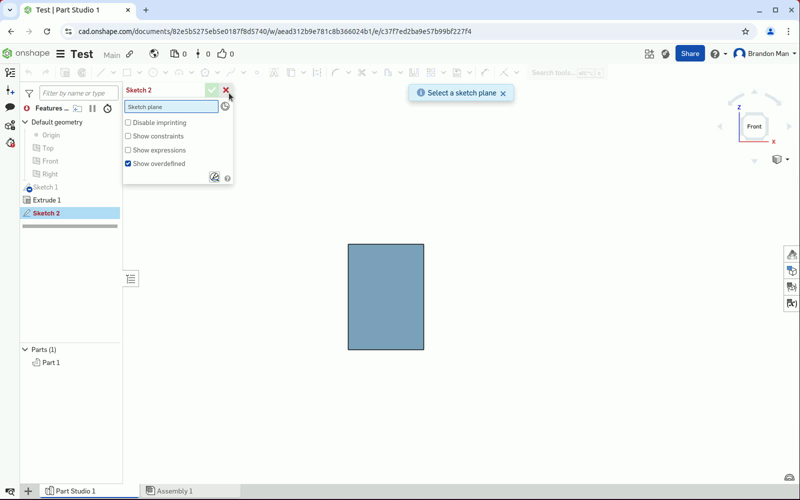
mouse_move(73, 163)
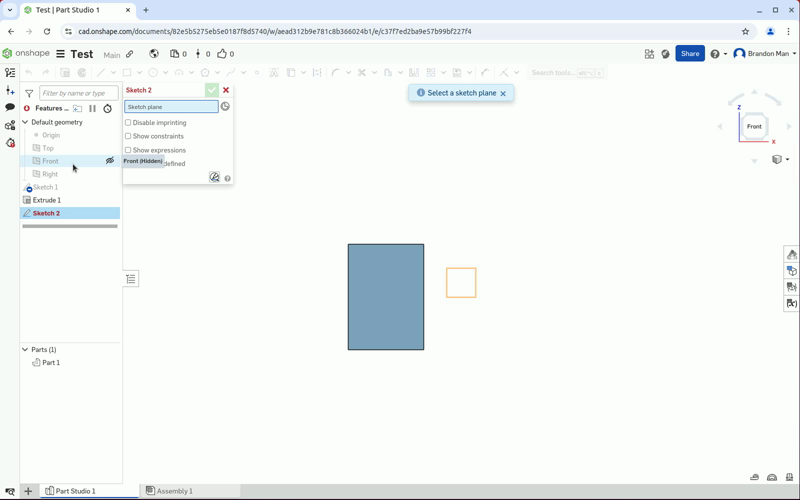
click(73, 163)
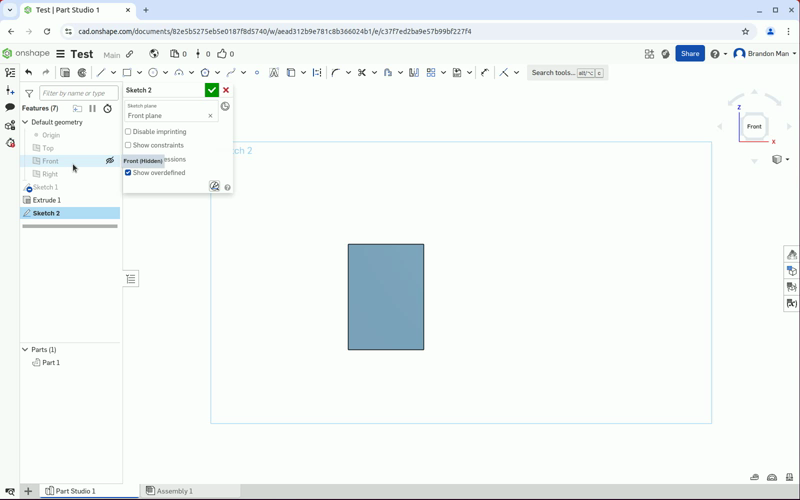
mouse_move(73, 352)
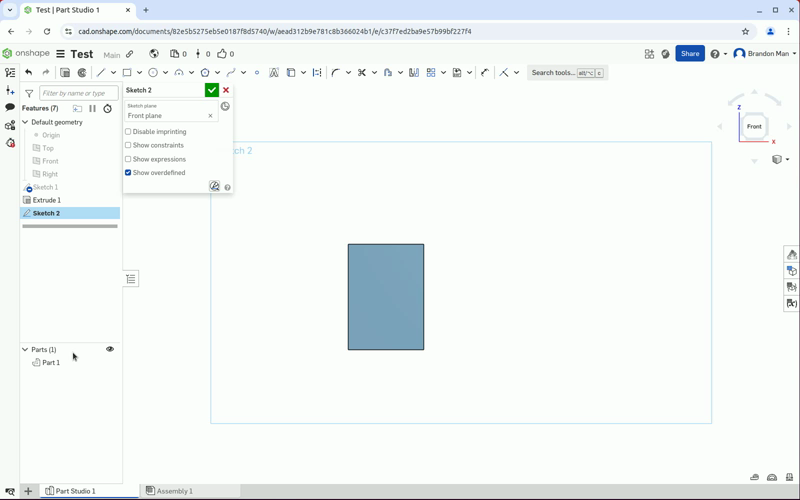
key(y)
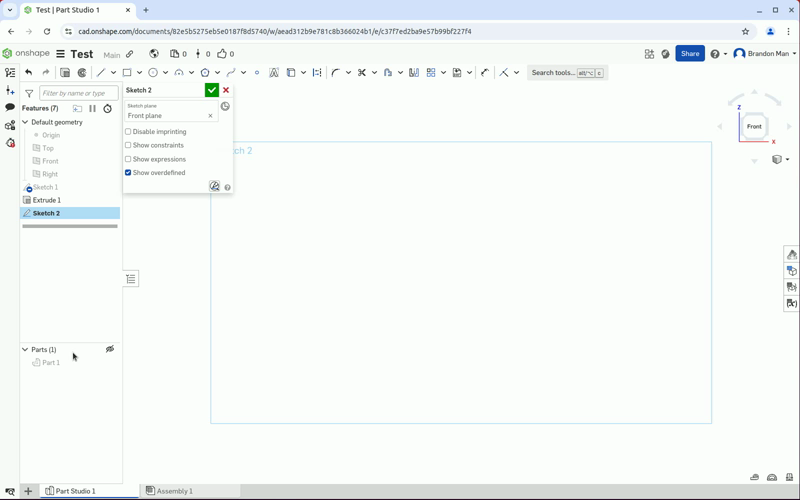
key(l)
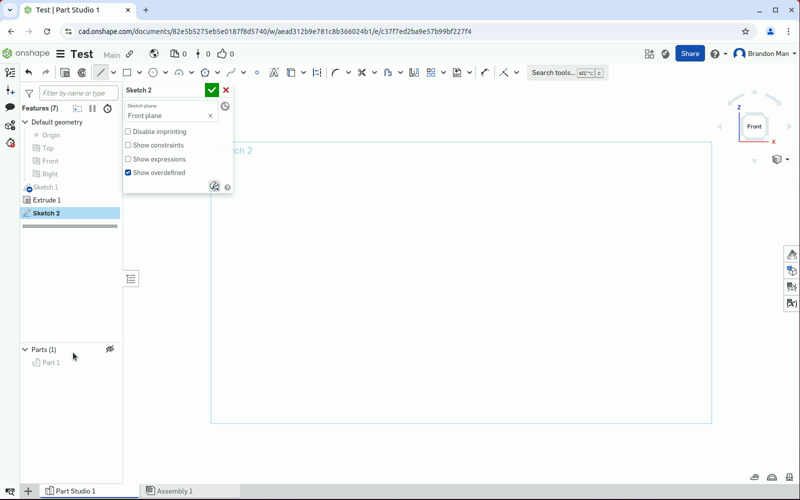
key_down(shift)
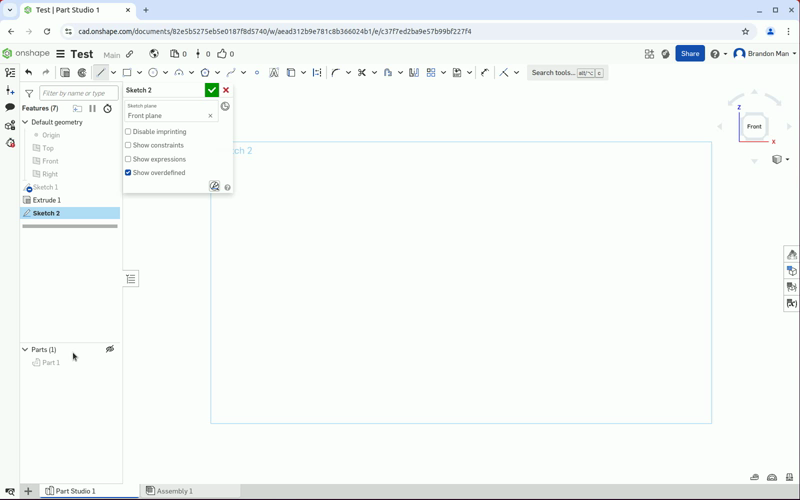
mouse_move(348, 395)
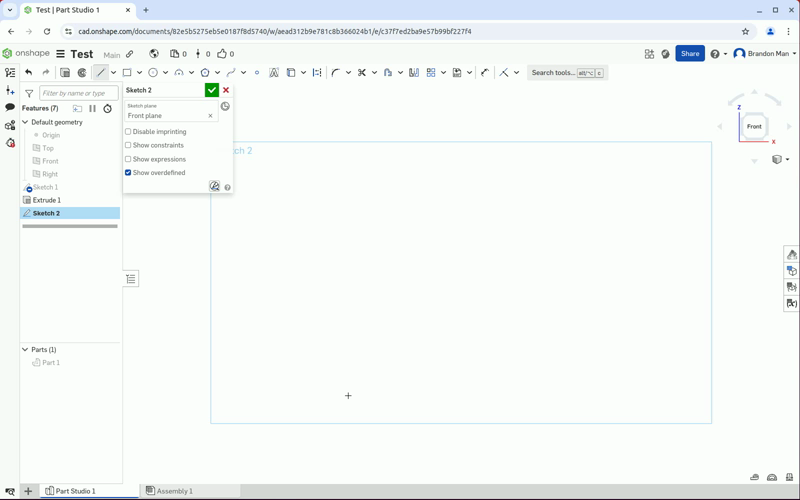
click(348, 395)
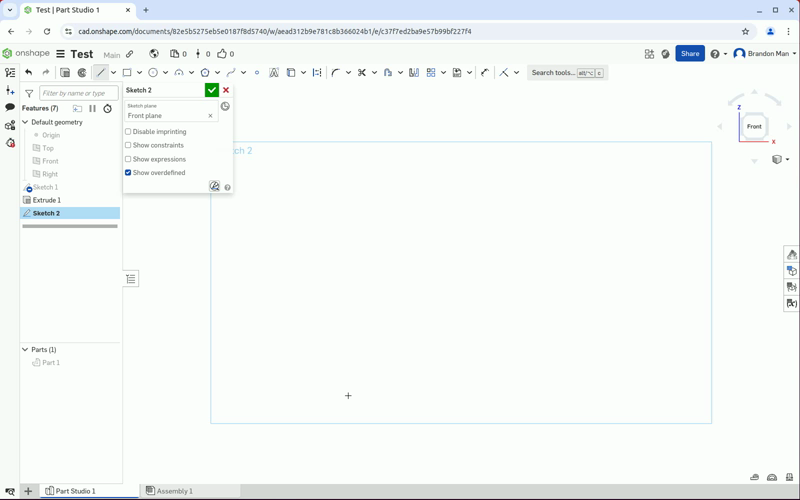
key_up(shift)
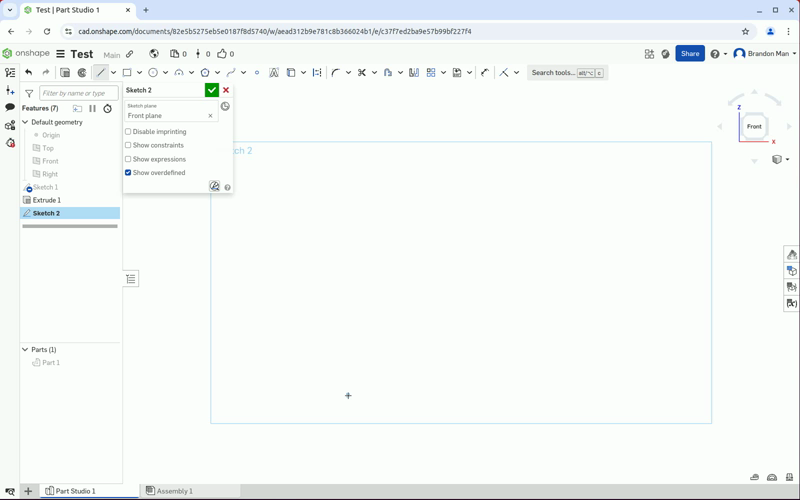
key_down(shift)
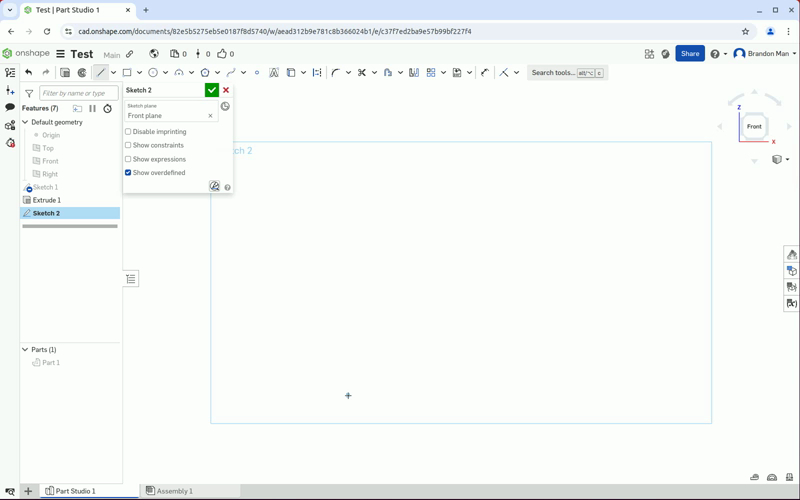
mouse_move(544, 395)
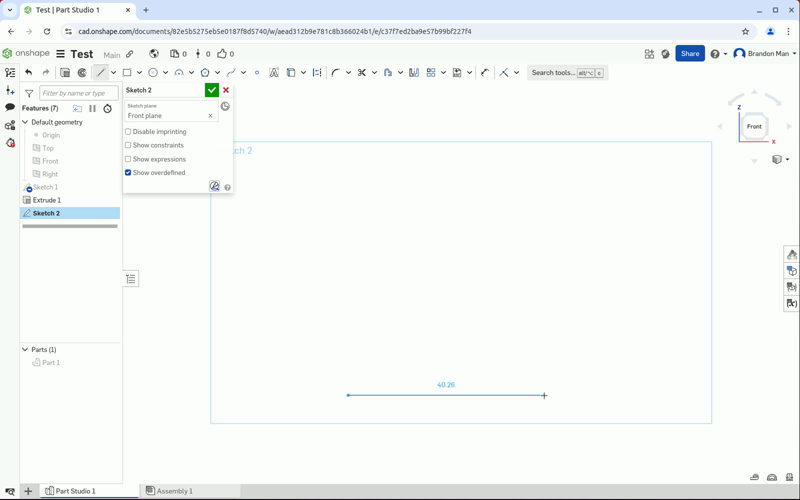
click(544, 395)
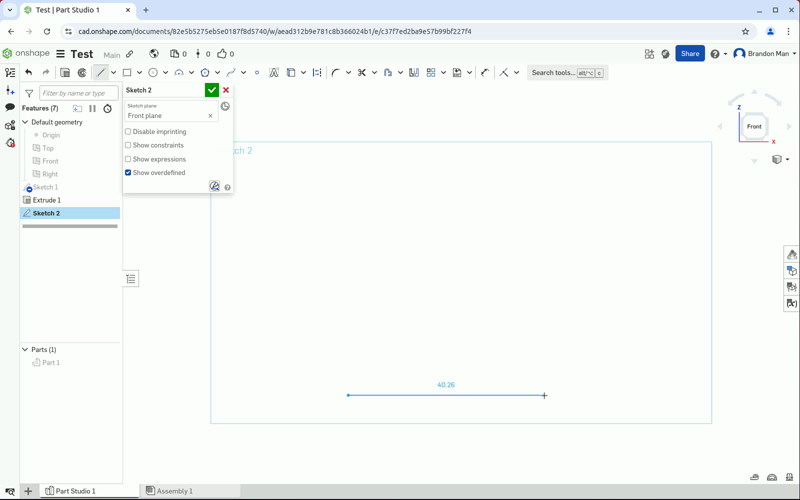
key_up(shift)
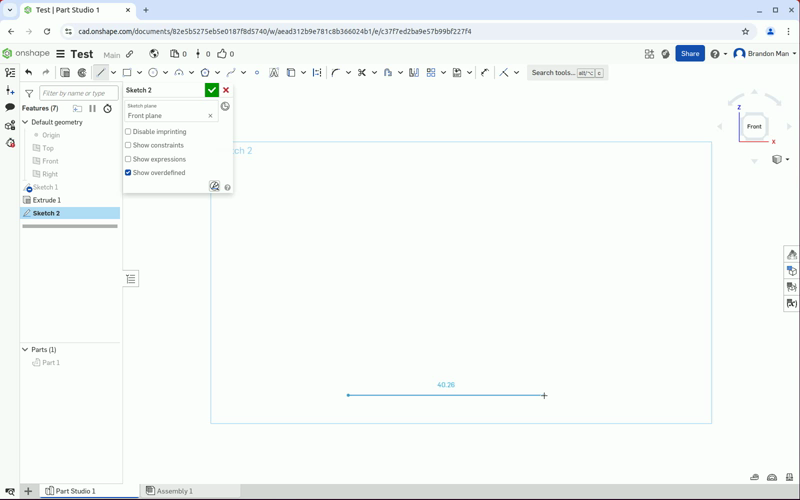
key_down(shift)
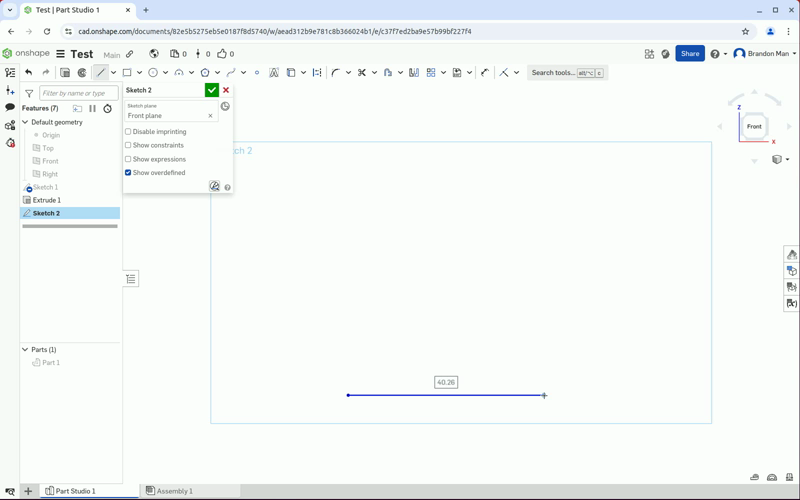
mouse_move(574, 395)
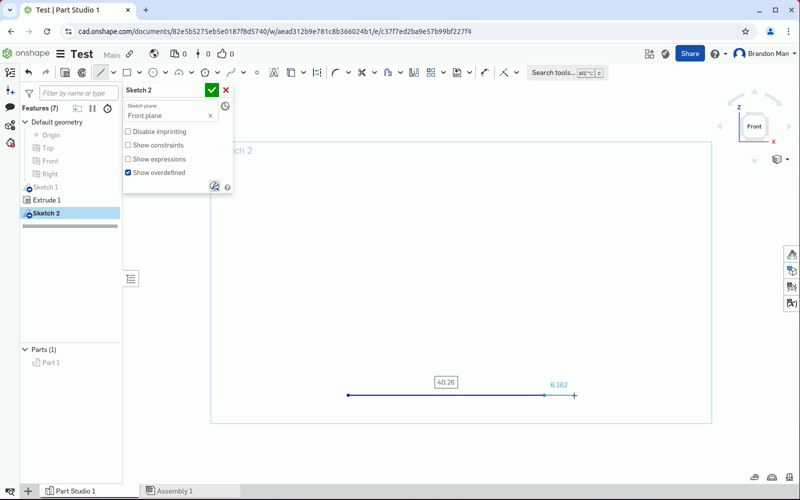
mouse_move(544, 350)
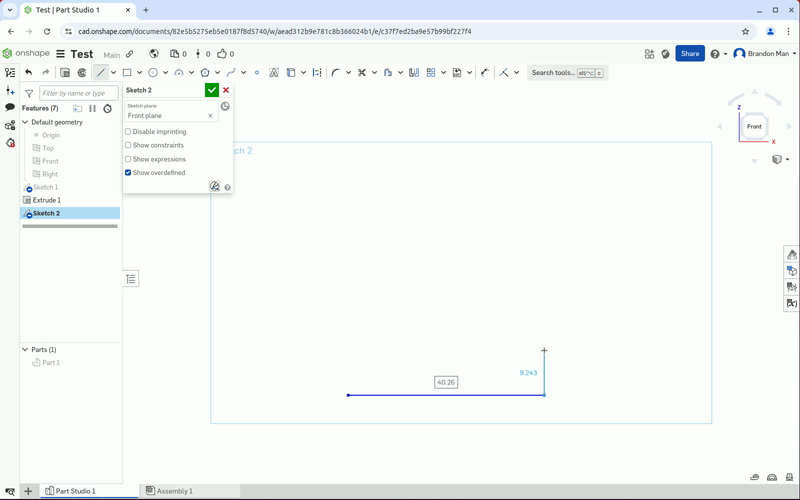
click(544, 350)
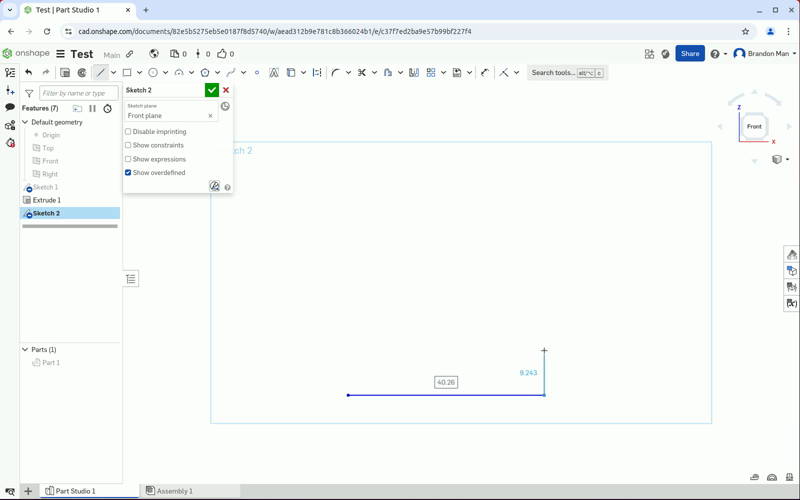
key_up(shift)
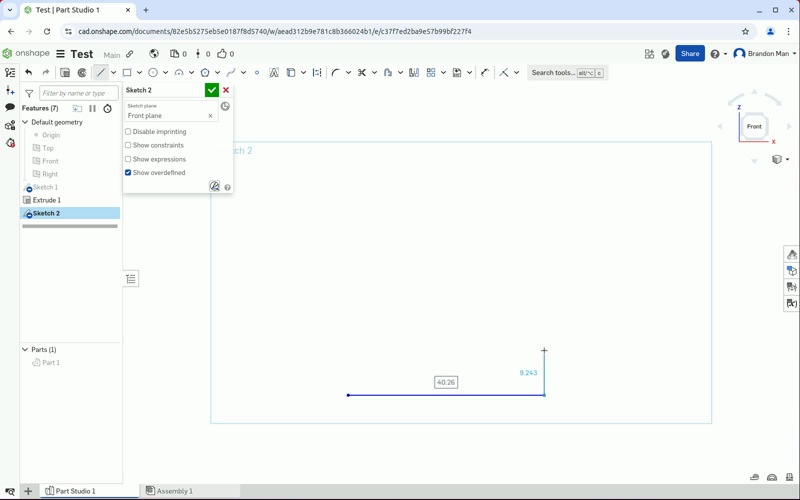
key_down(shift)
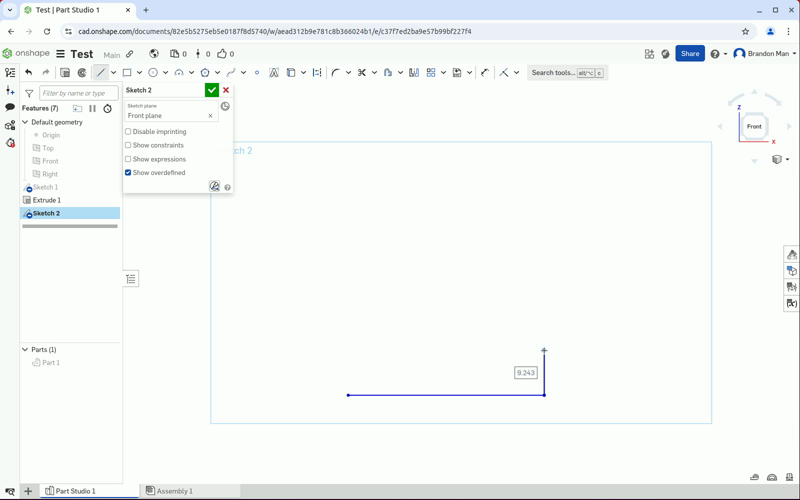
mouse_move(424, 350)
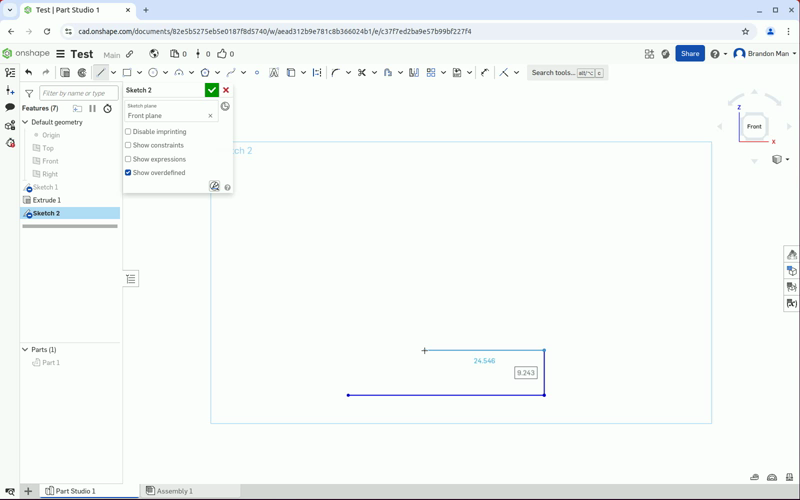
click(424, 350)
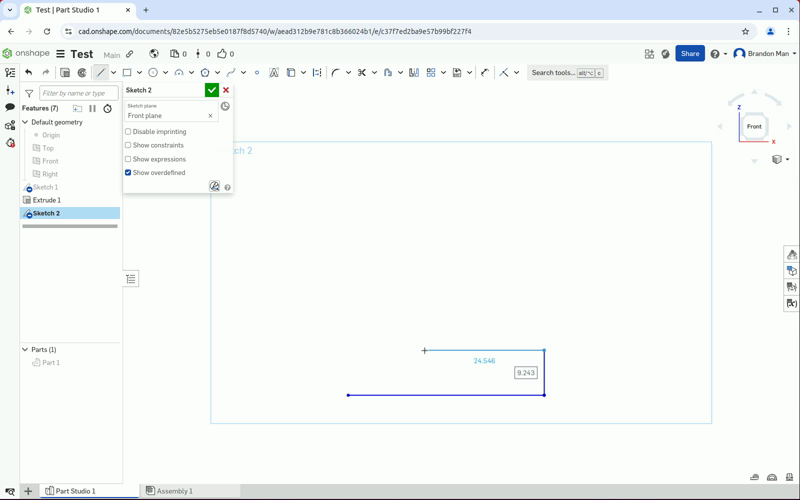
key_up(shift)
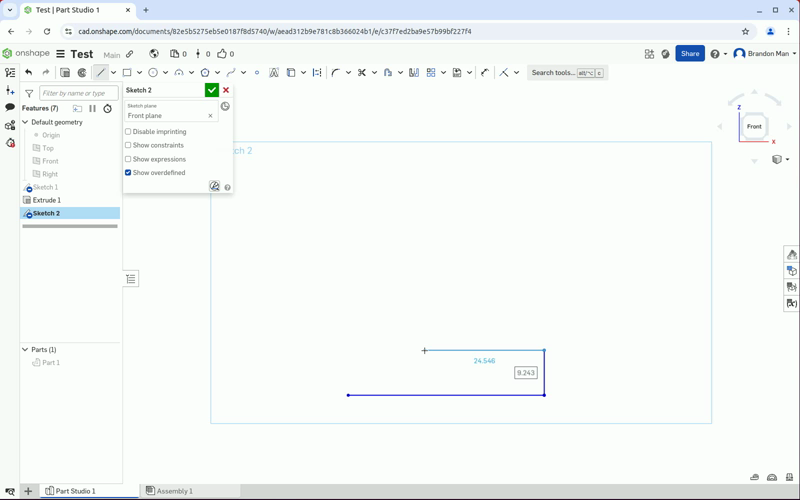
key_down(shift)
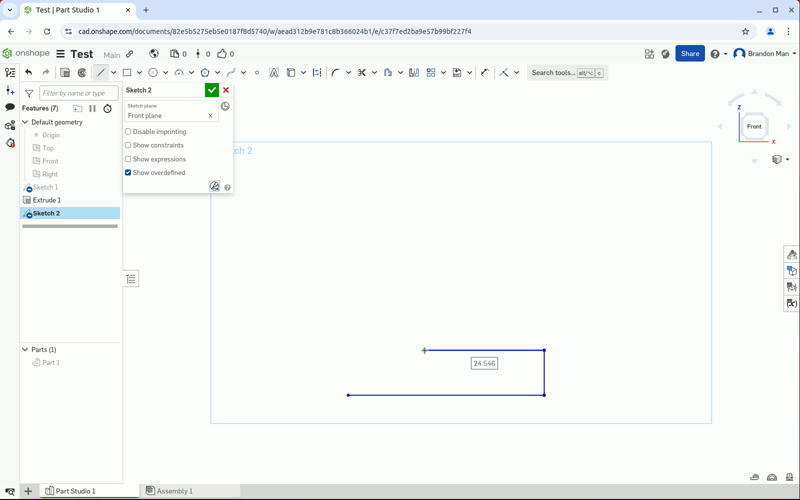
mouse_move(348, 350)
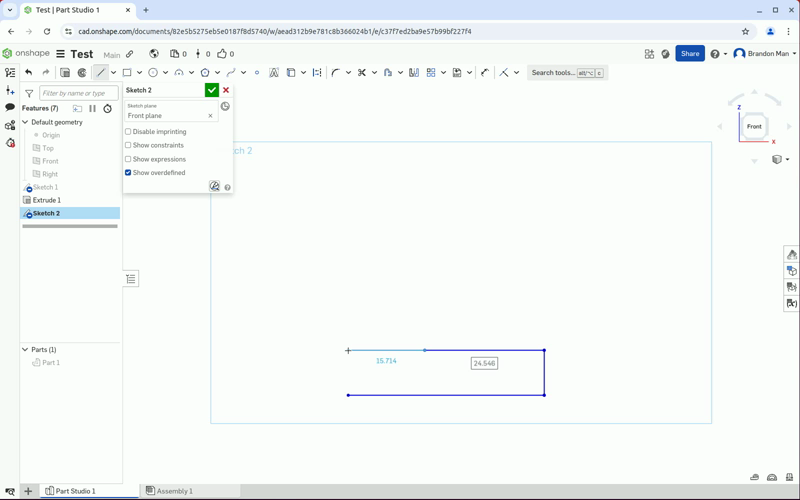
click(348, 350)
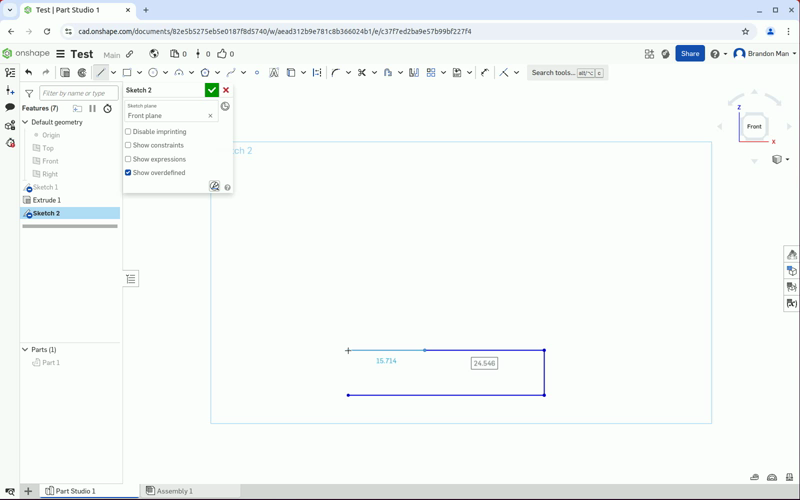
key_up(shift)
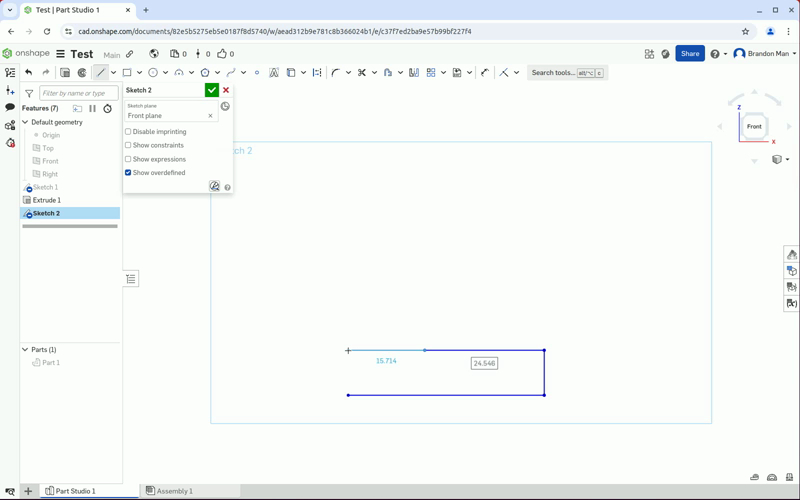
mouse_move(378, 350)
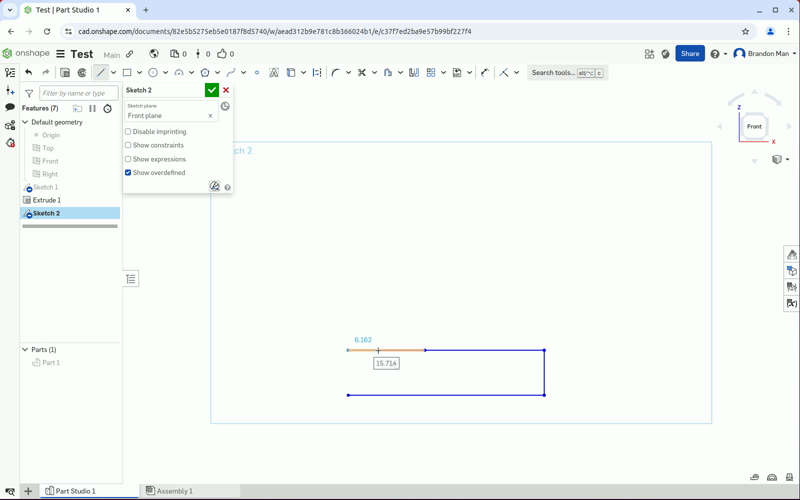
key_down(shift)
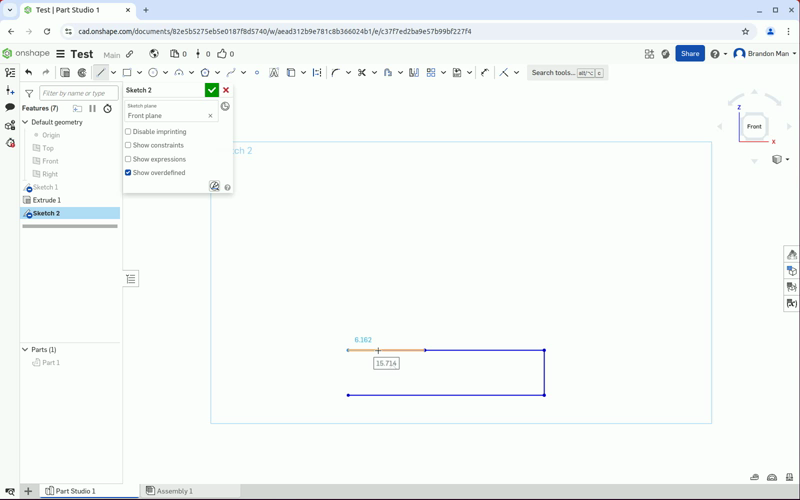
mouse_move(348, 395)
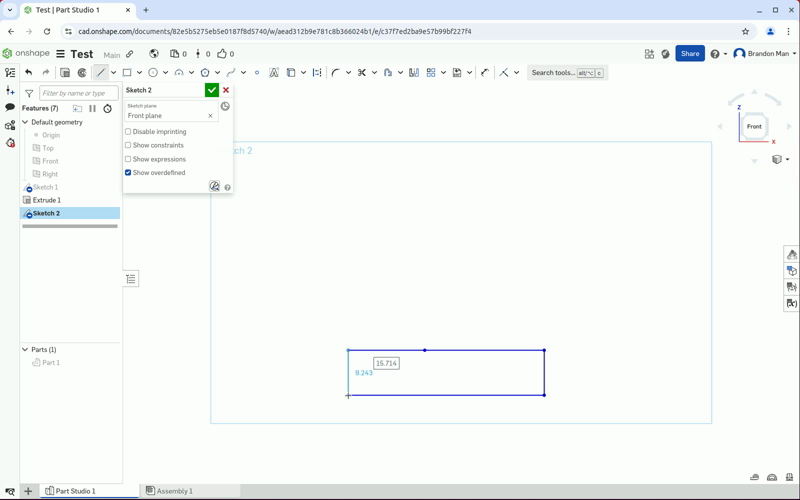
key_up(shift)
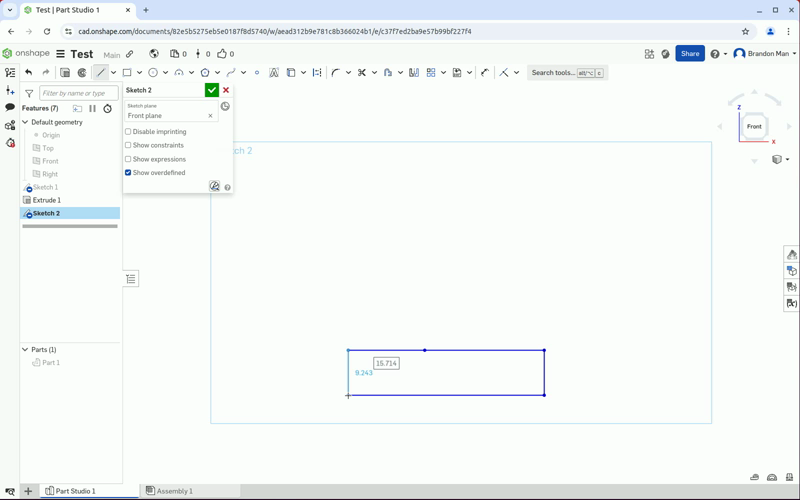
click(348, 395)
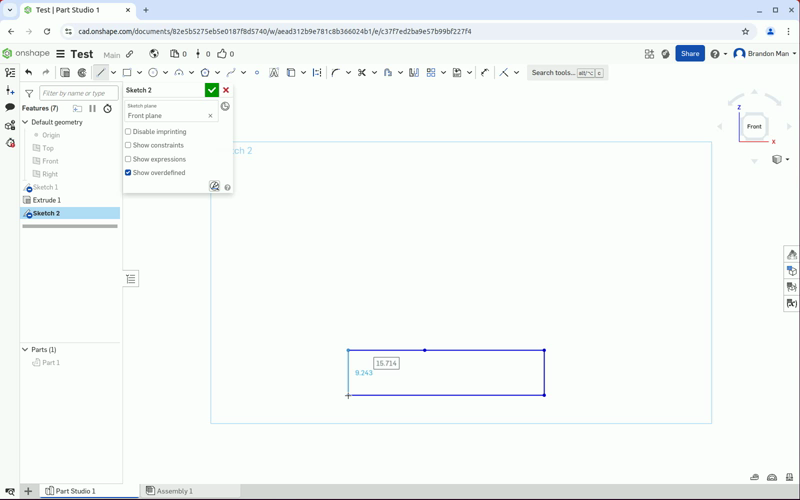
key(esc)
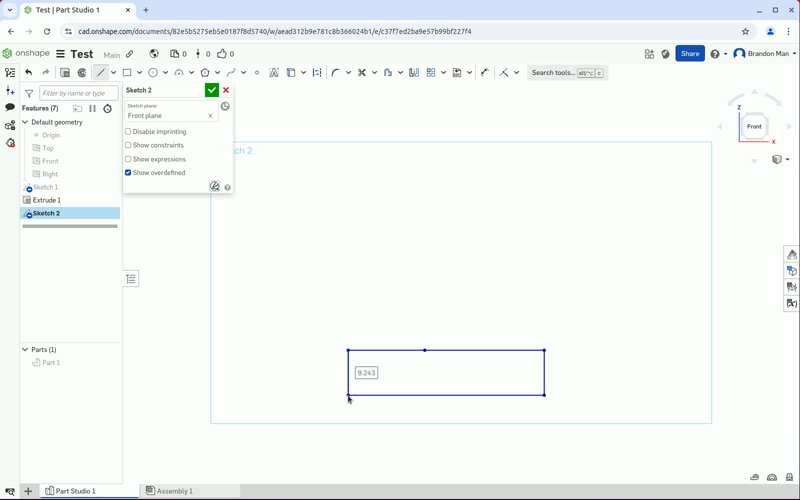
mouse_move(427, 360)
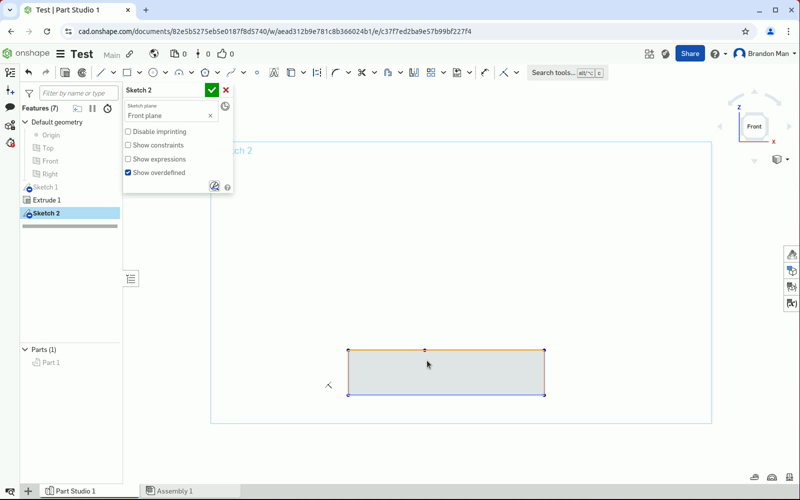
click(427, 360)
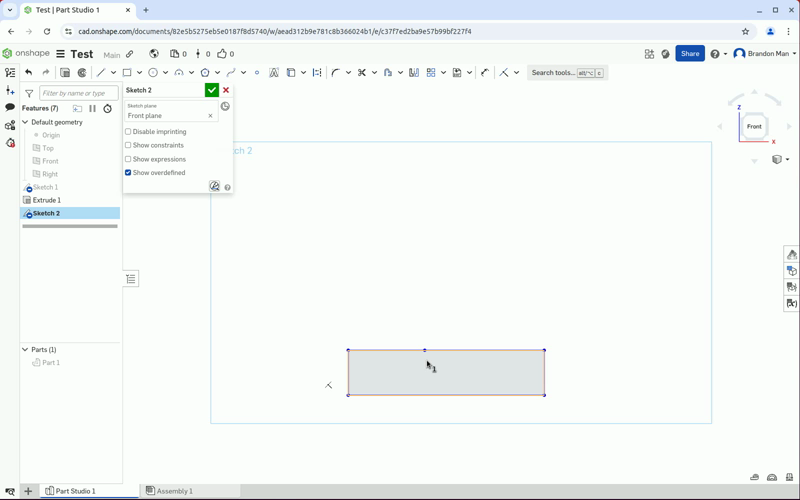
mouse_move(73, 352)
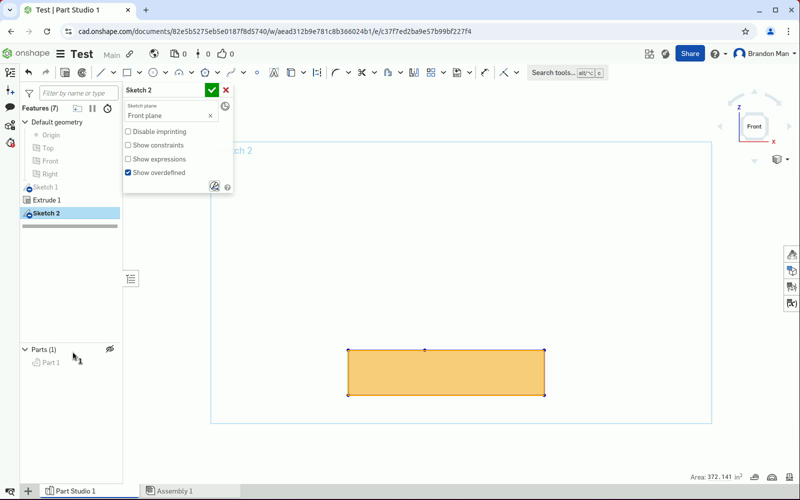
key(shift+y)
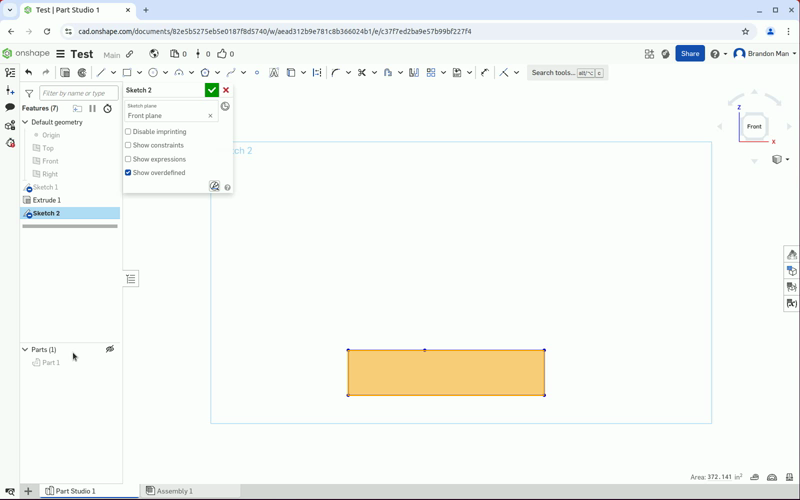
key(shift+e)
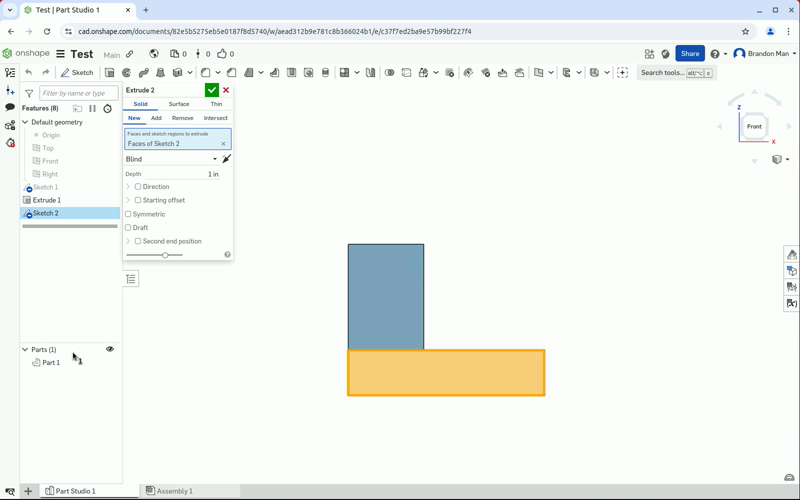
mouse_move(143, 106)
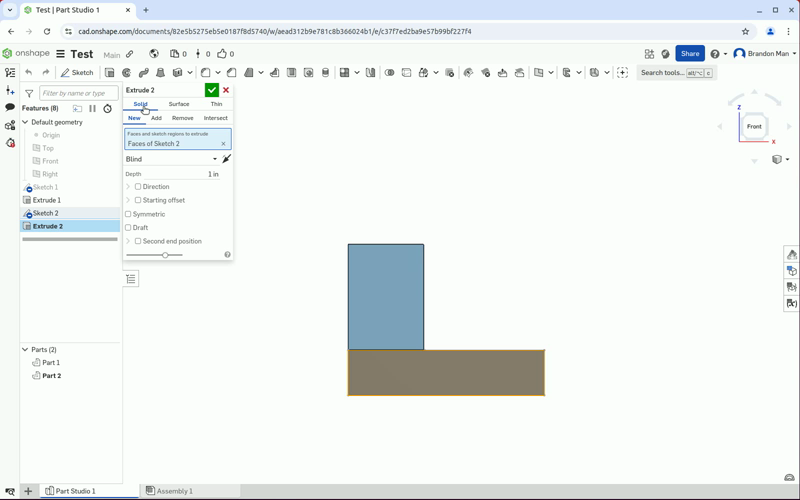
click(143, 106)
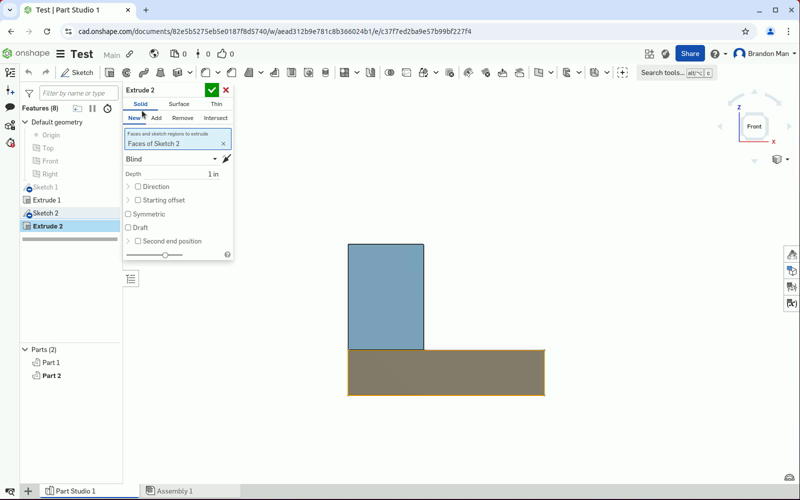
mouse_move(137, 120)
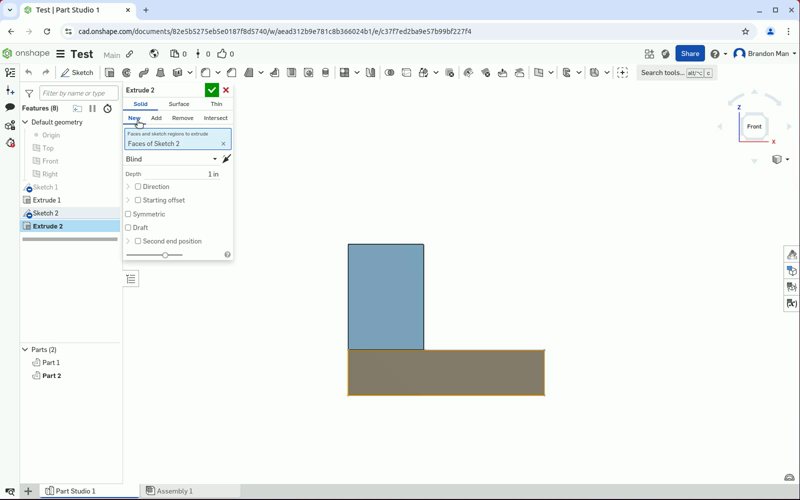
click(137, 120)
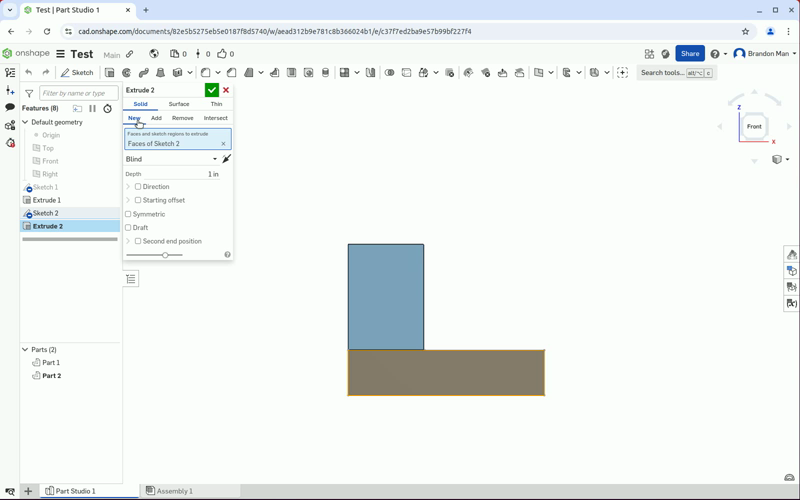
key(tab, 4)
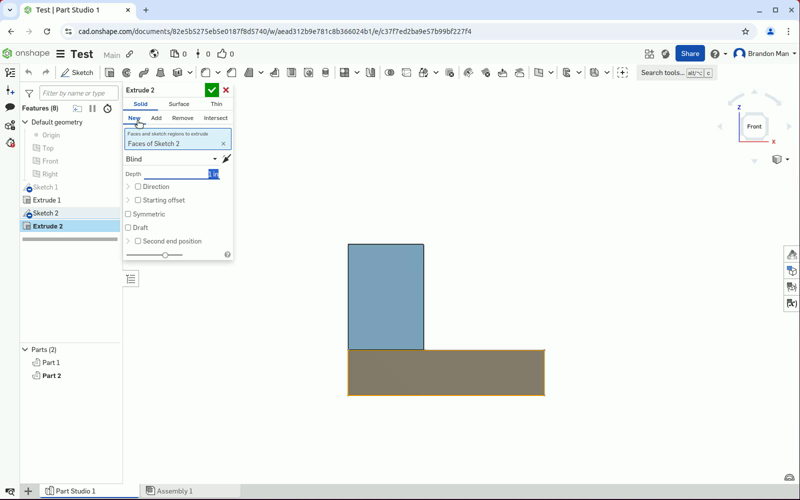
text(21.664)
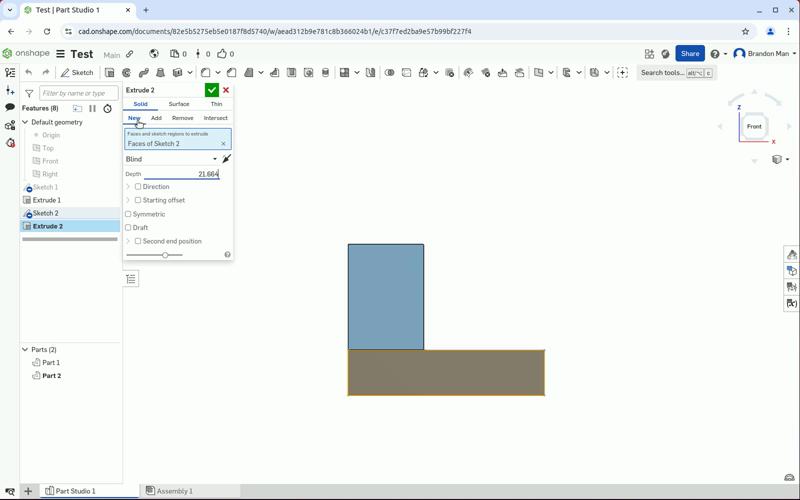
key(enter)
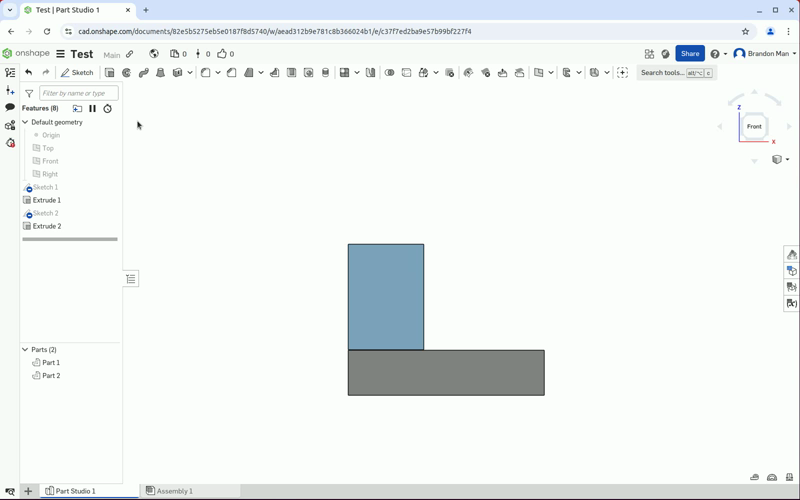
key(shift+h)
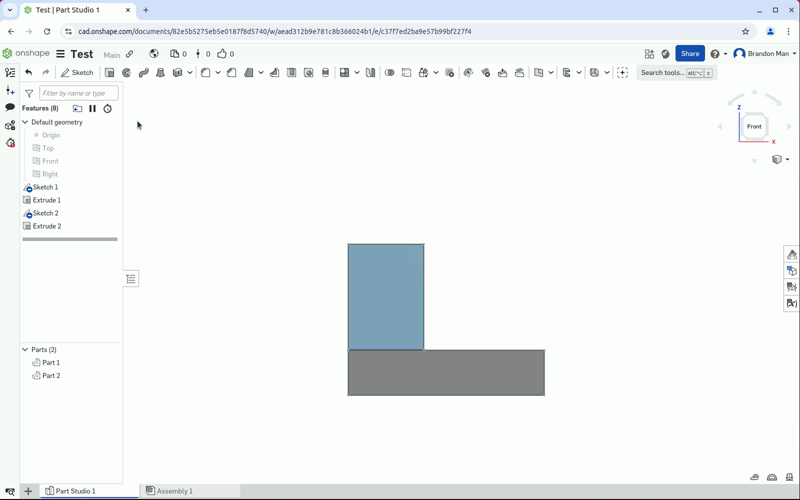
key(shift+h)
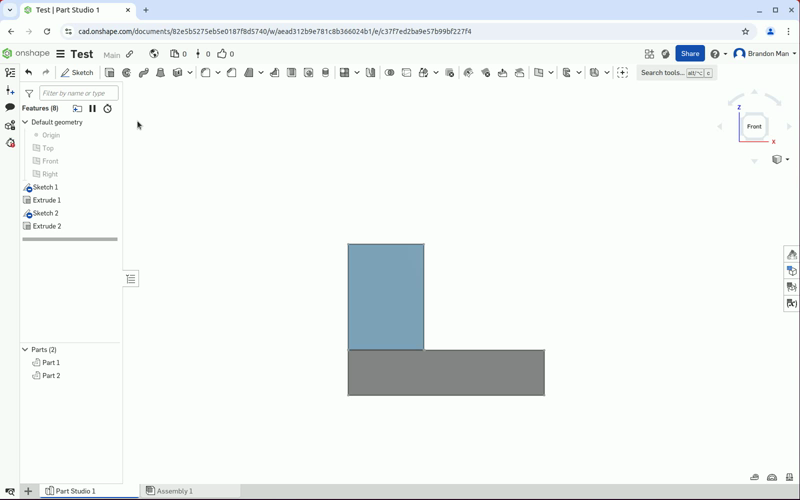
key(shift+7)
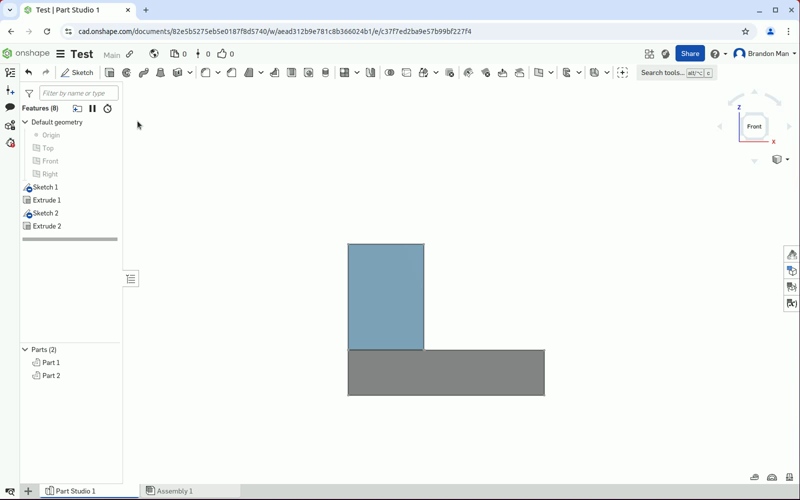
key(left, 2)
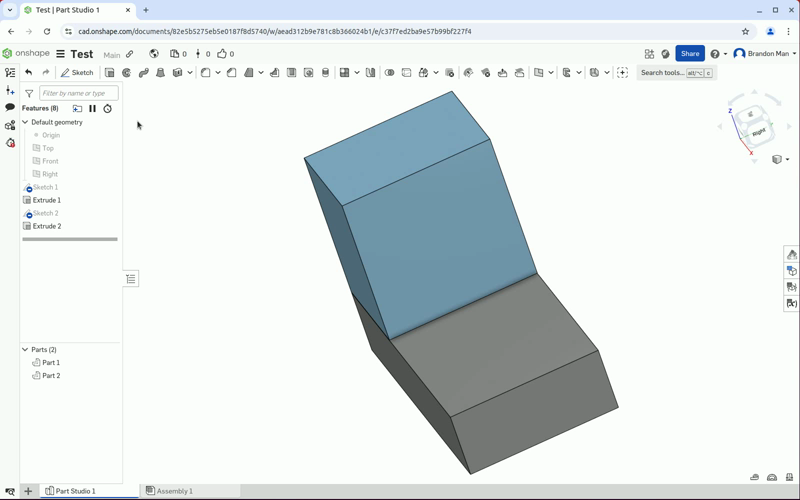
key(down, 2)
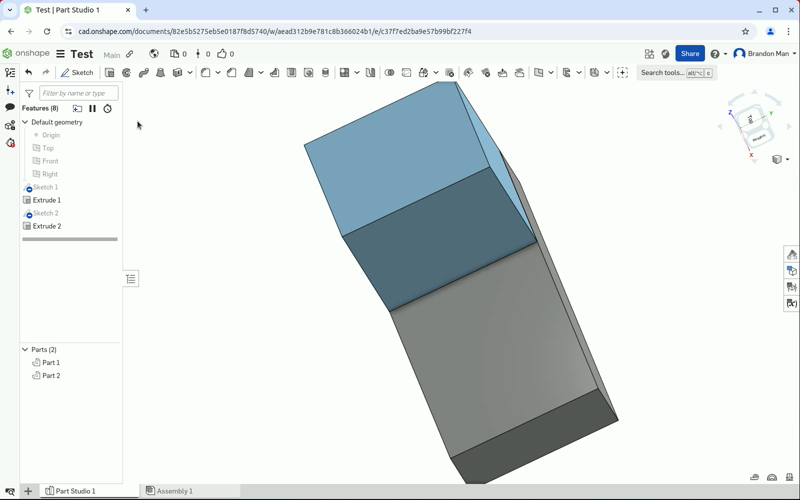
key(up, 2)
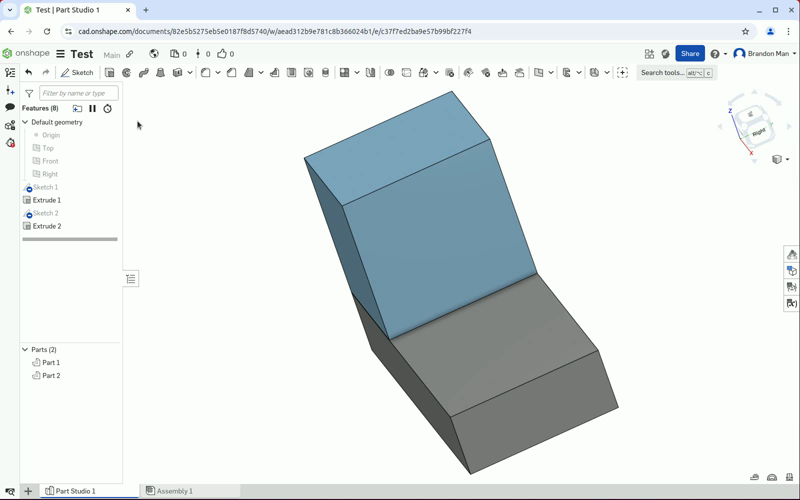
key(right, 2)
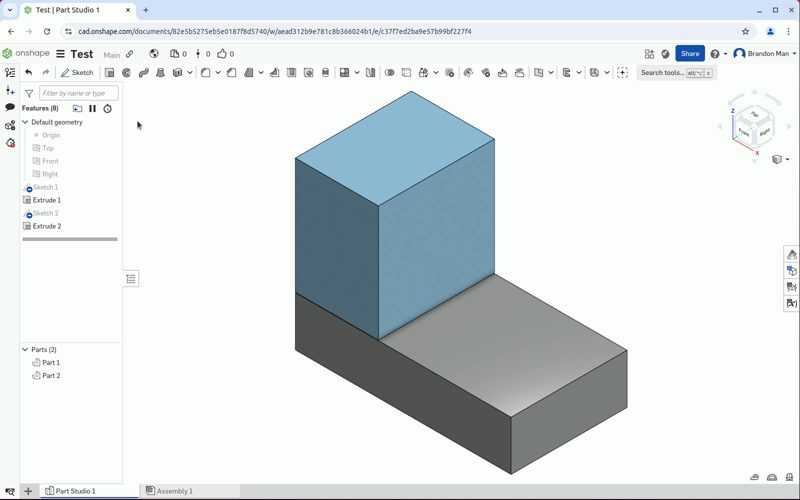
mouse_move(73, 189)
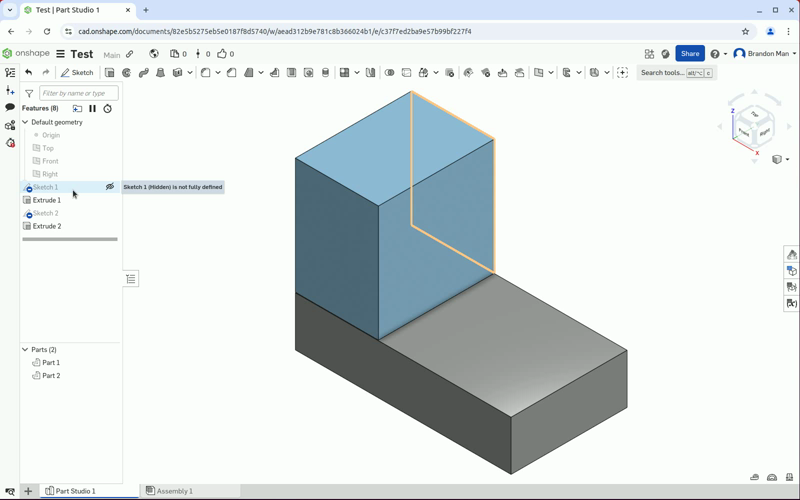
click(73, 189)